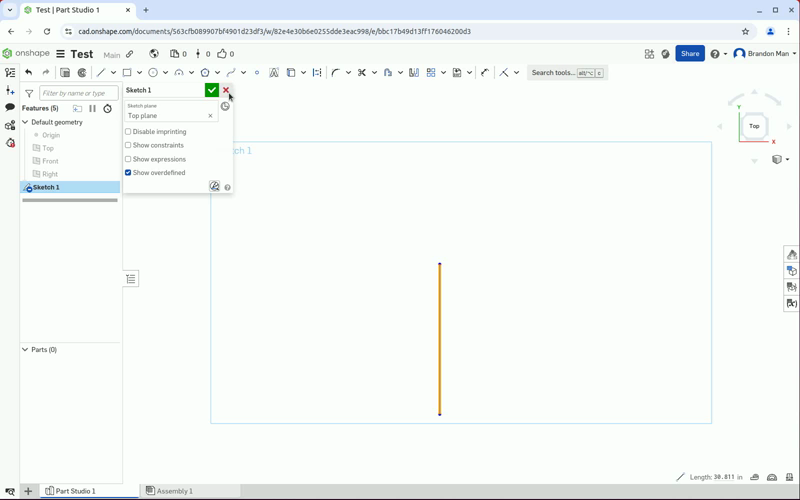
key(shift+h)
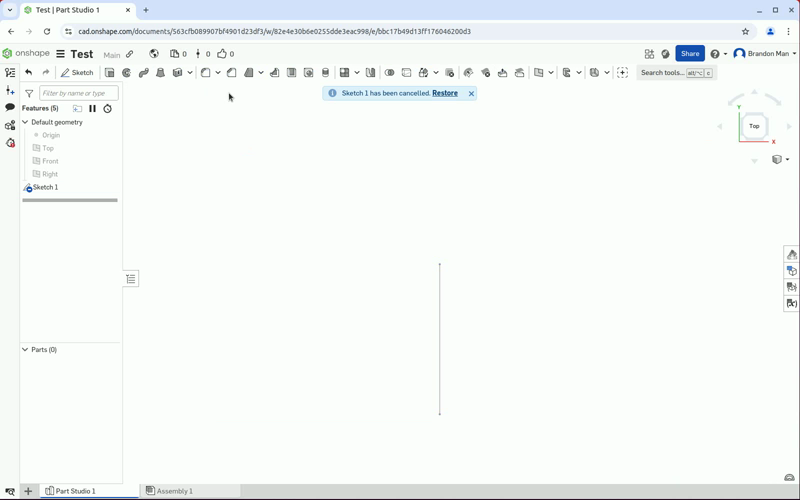
key(shift+s)
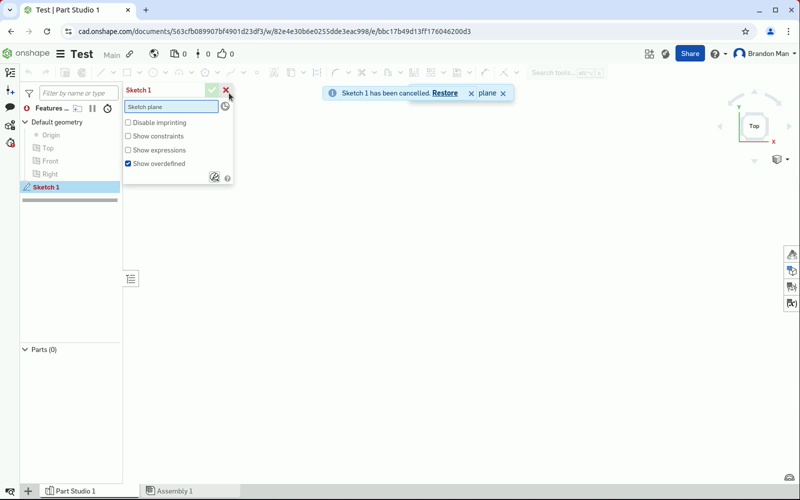
mouse_move(73, 150)
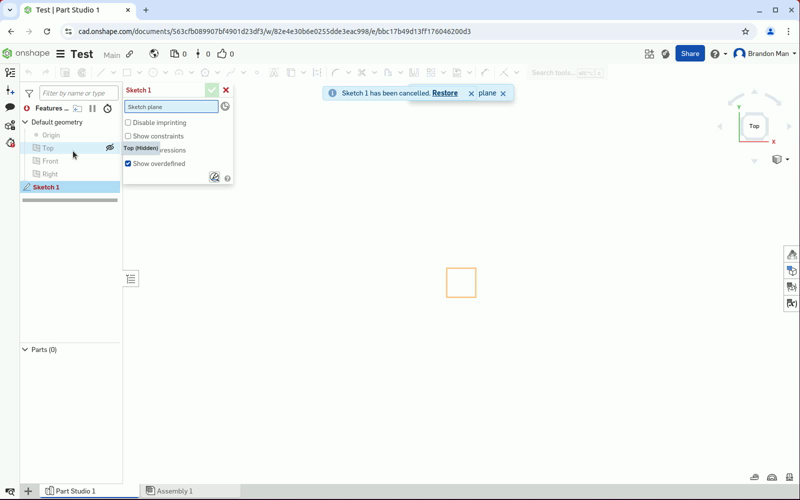
click(73, 150)
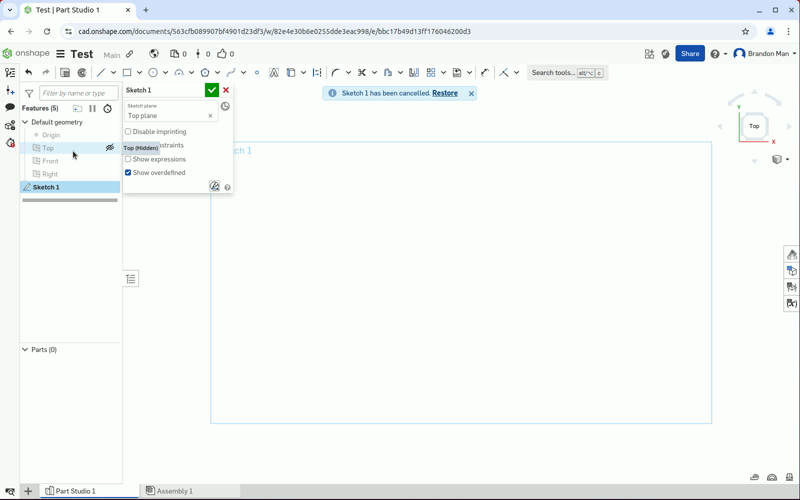
mouse_move(73, 352)
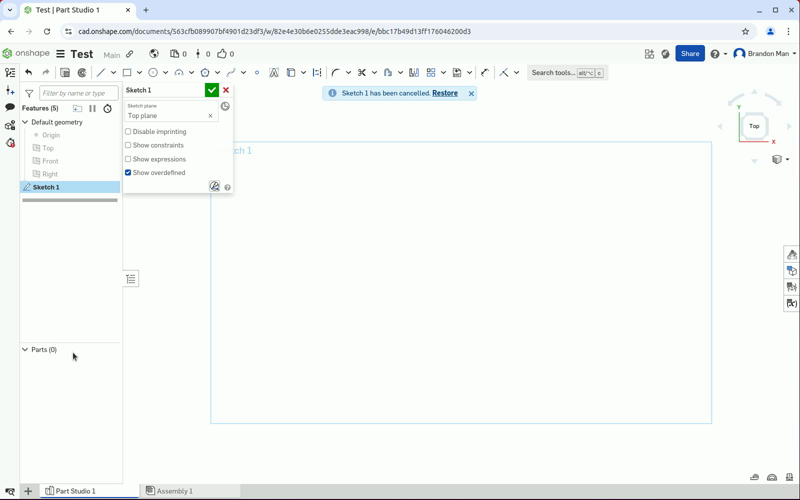
key(y)
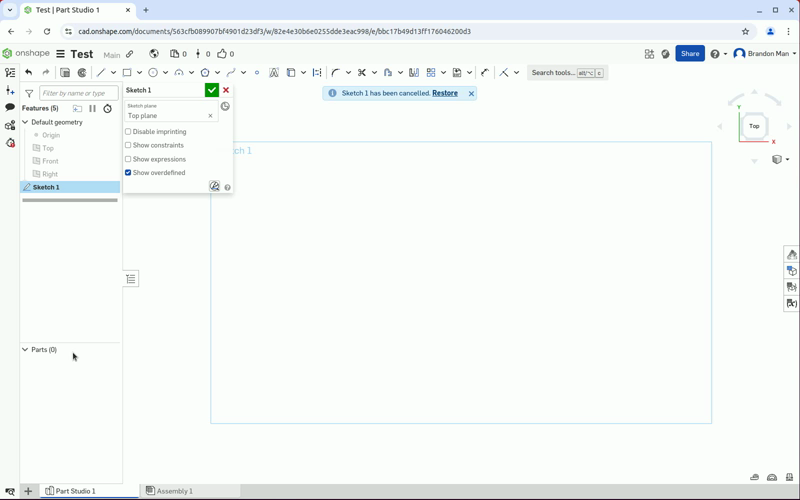
key(a)
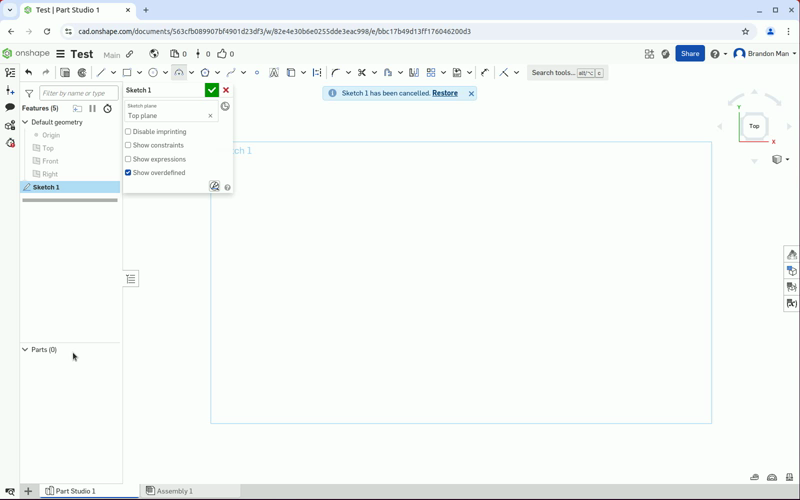
key_down(shift)
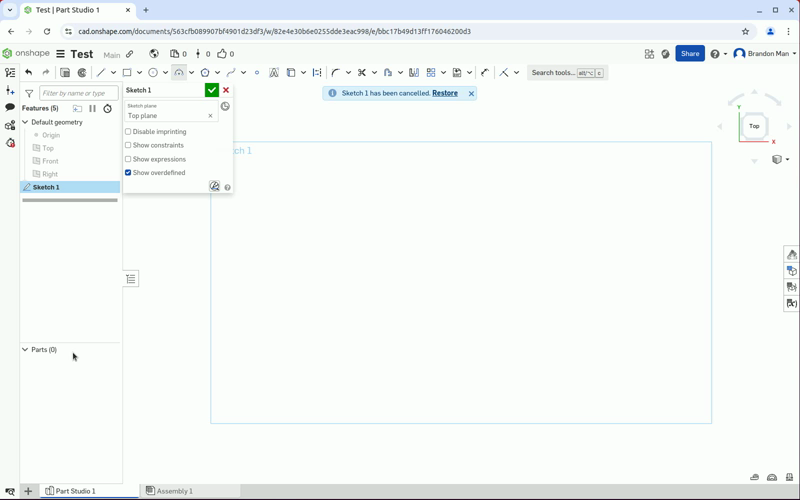
mouse_move(438, 375)
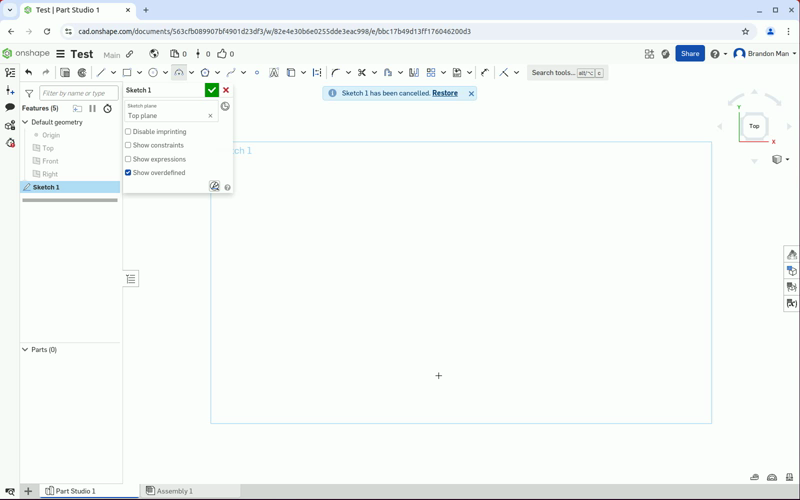
click(438, 375)
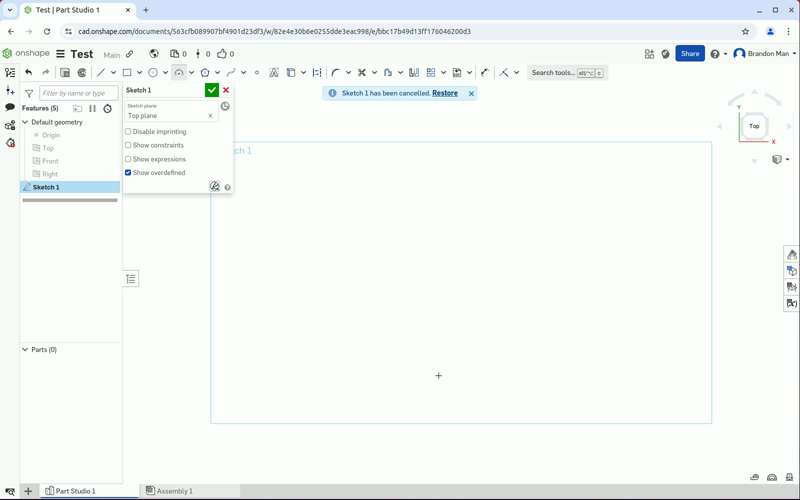
key_up(shift)
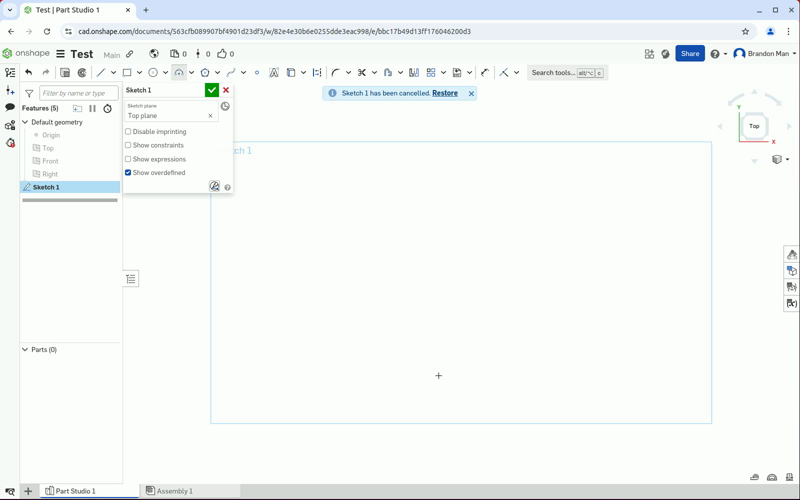
key_down(shift)
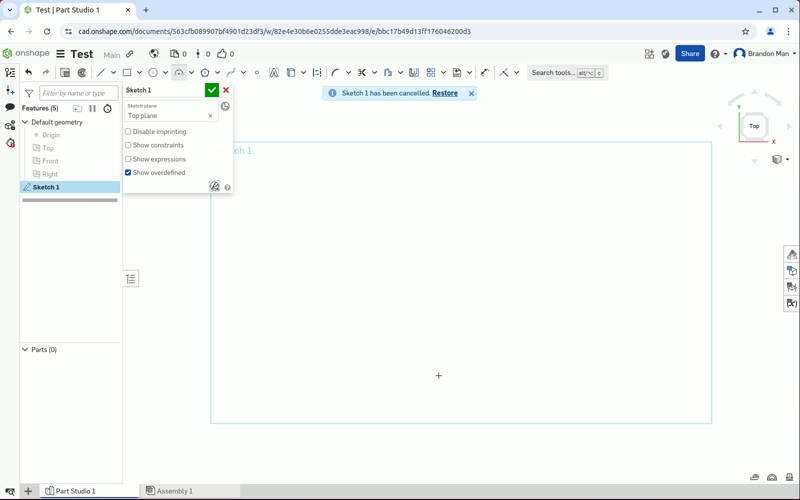
mouse_move(481, 375)
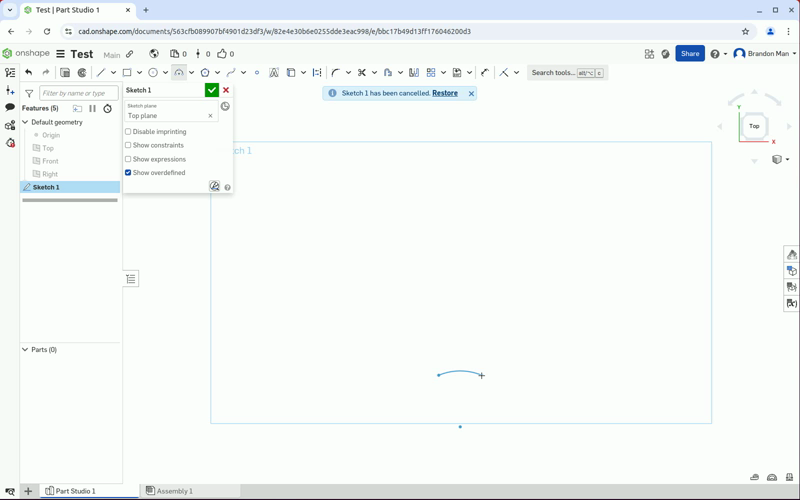
click(481, 375)
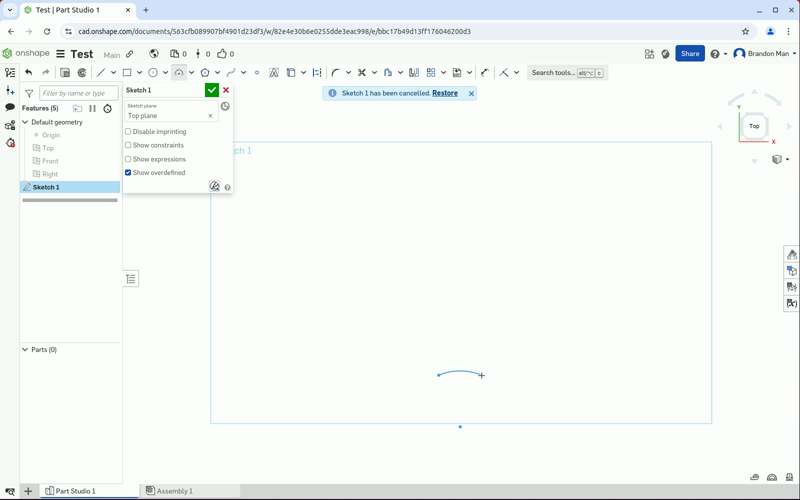
mouse_move(460, 192)
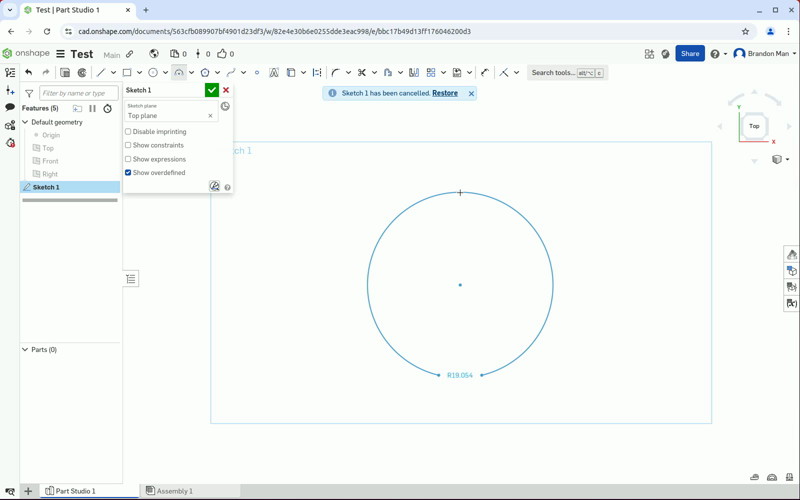
click(460, 192)
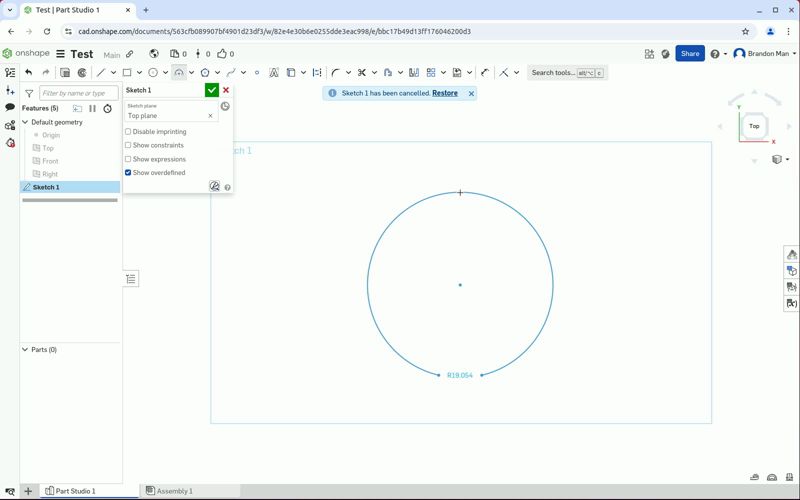
key_up(shift)
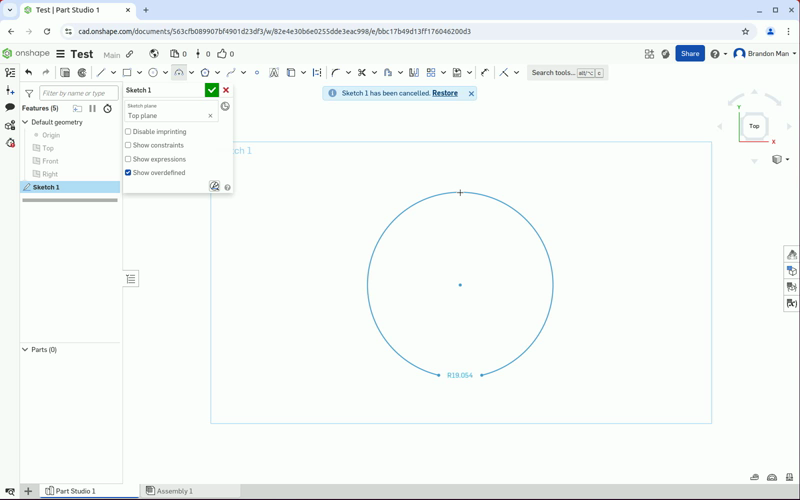
key(esc)
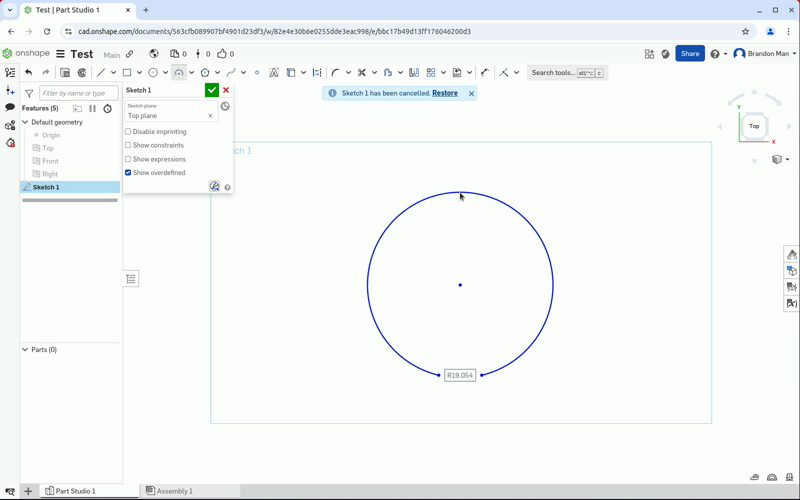
key(l)
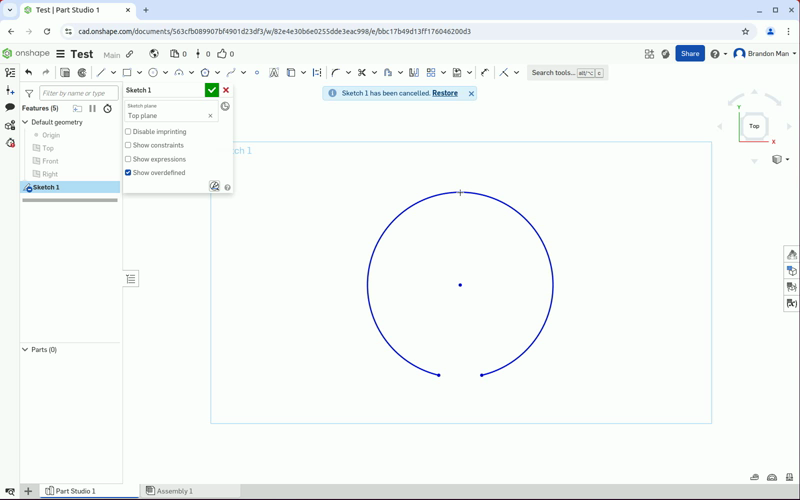
mouse_move(481, 375)
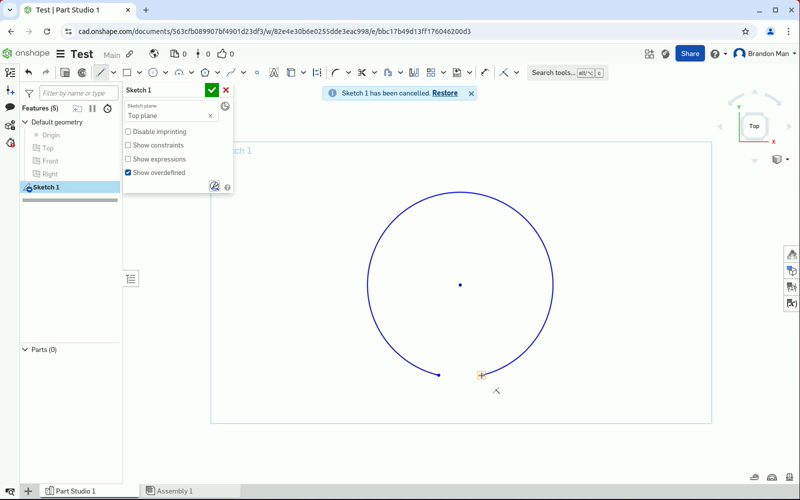
click(481, 375)
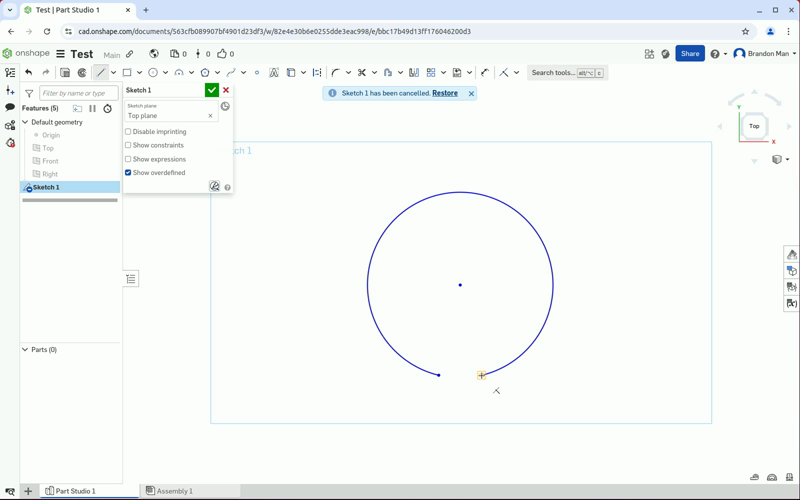
key_down(shift)
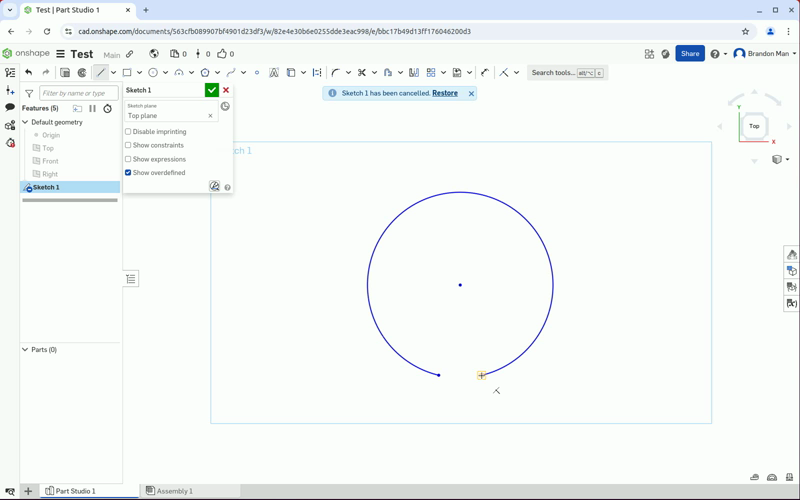
mouse_move(481, 303)
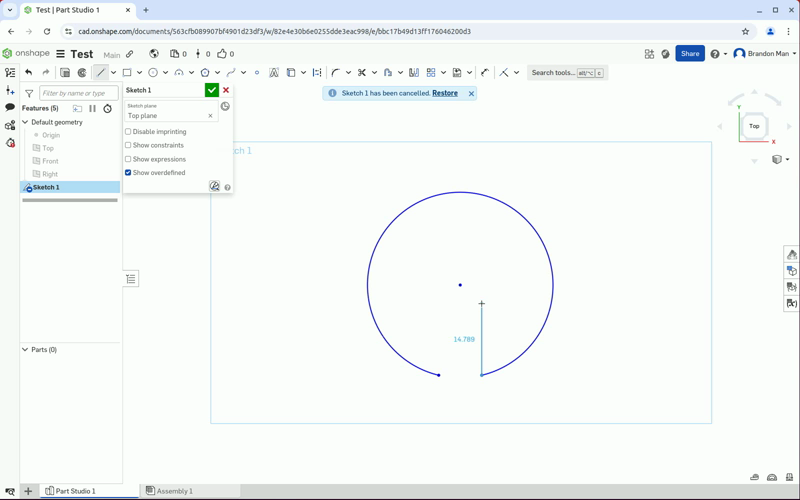
click(481, 303)
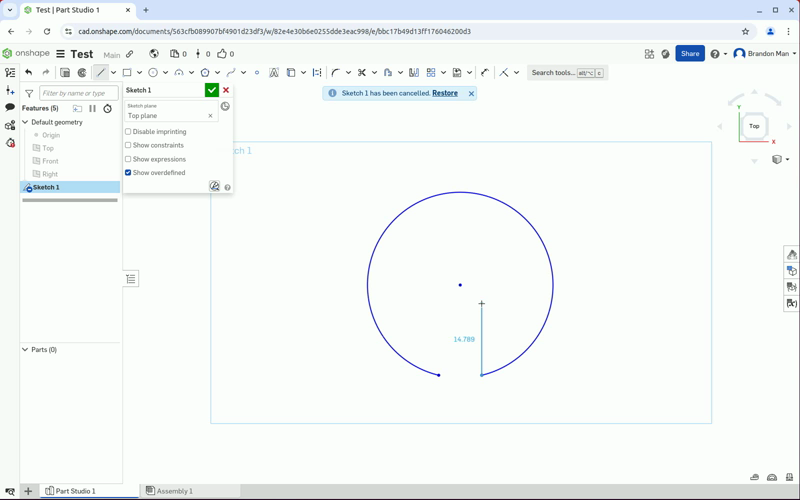
key_up(shift)
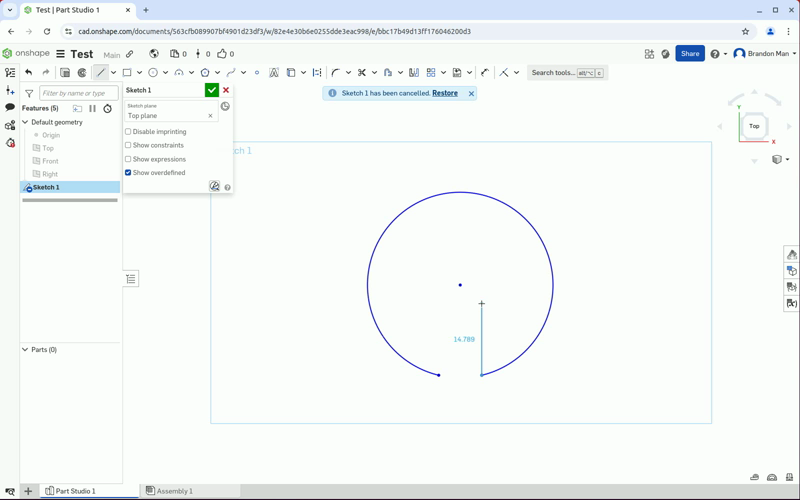
key(esc)
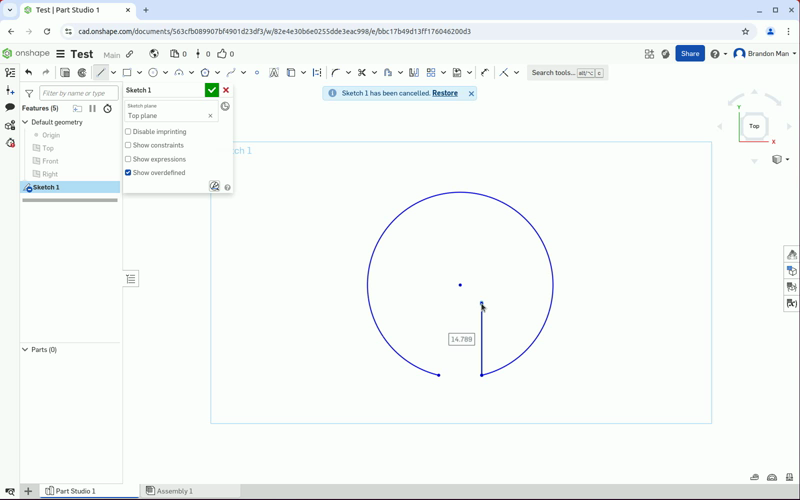
key(a)
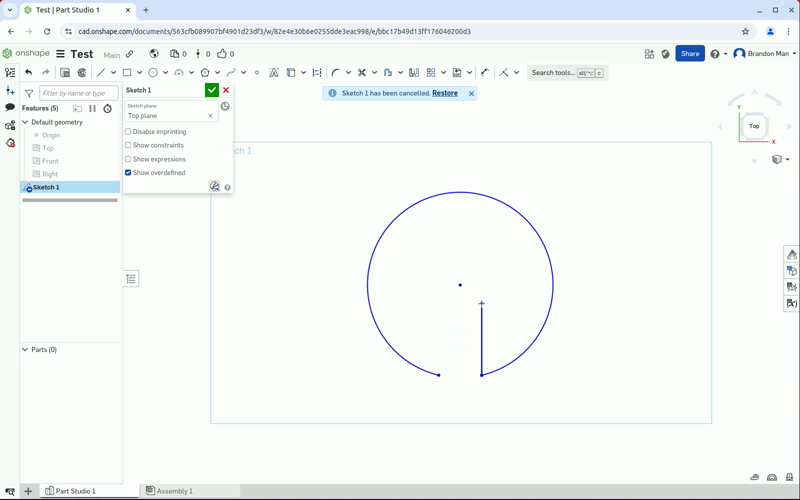
mouse_move(481, 303)
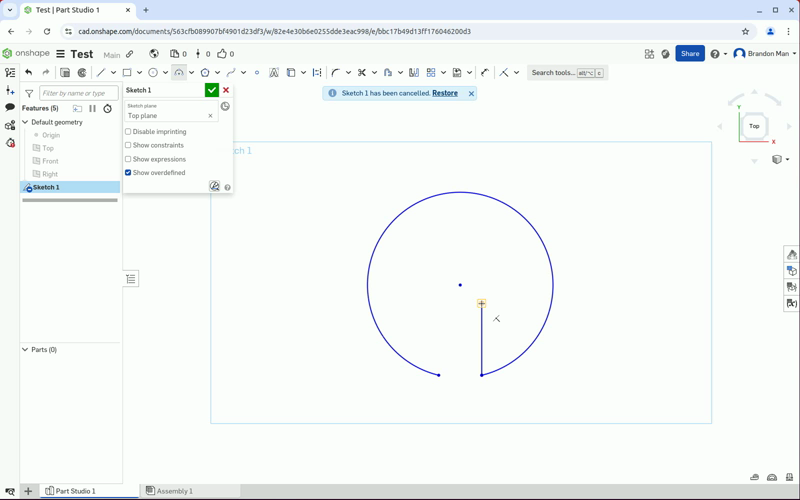
click(481, 303)
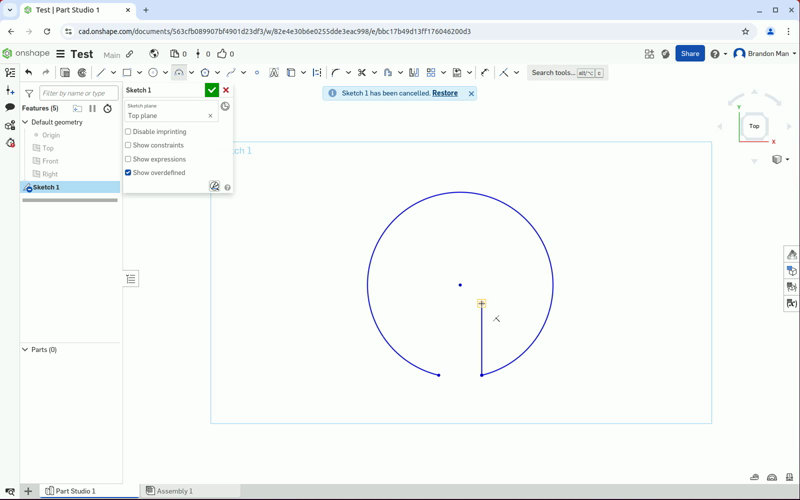
key_down(shift)
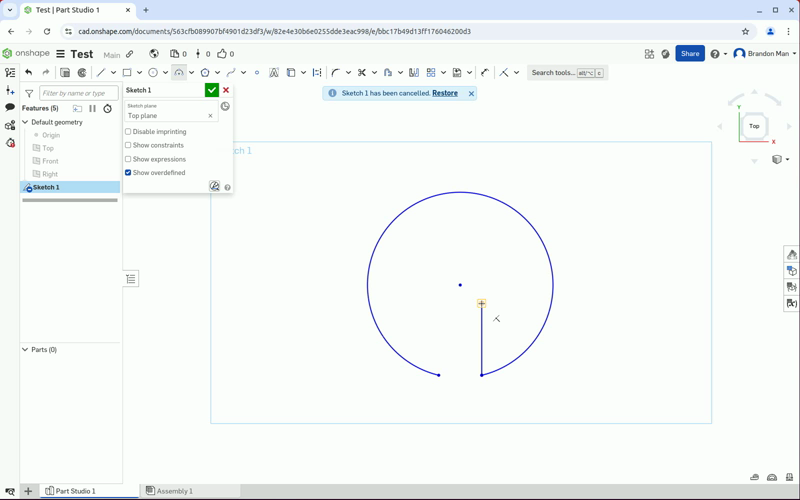
mouse_move(438, 303)
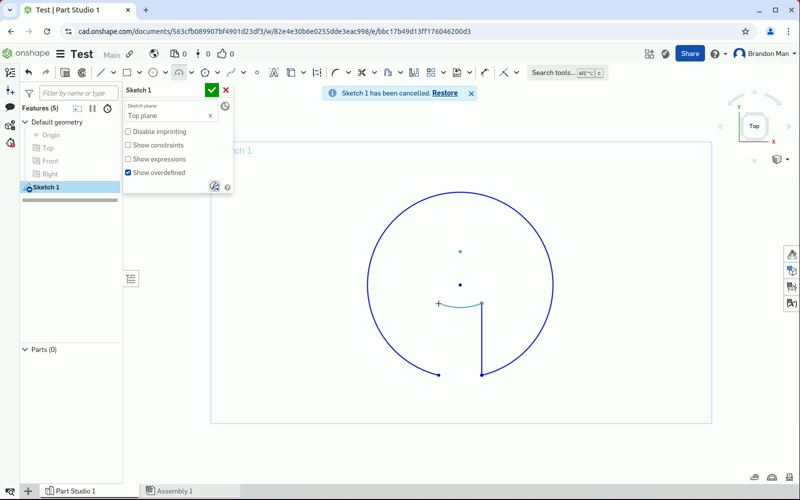
click(438, 303)
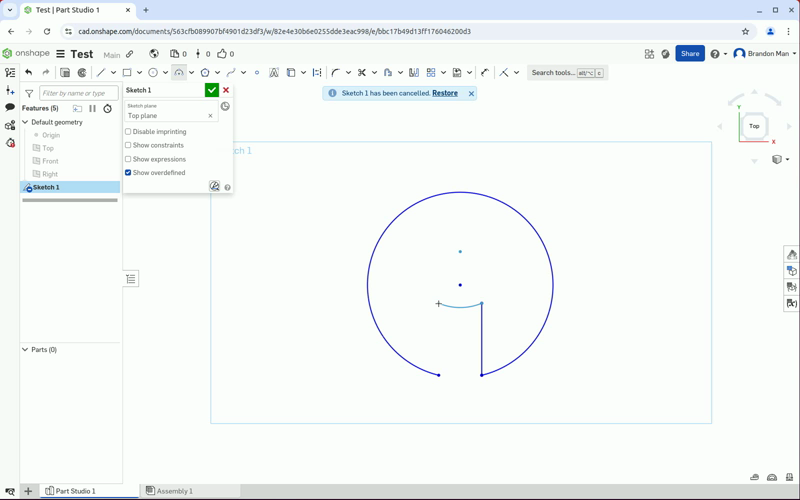
mouse_move(460, 254)
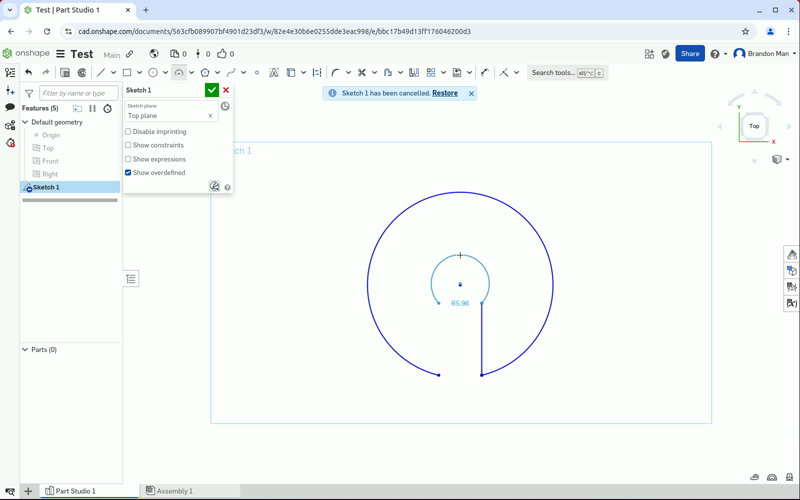
click(460, 254)
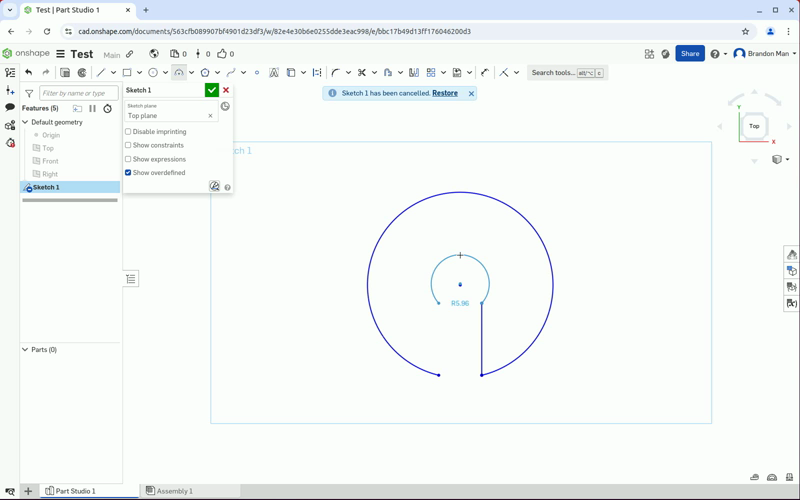
key_up(shift)
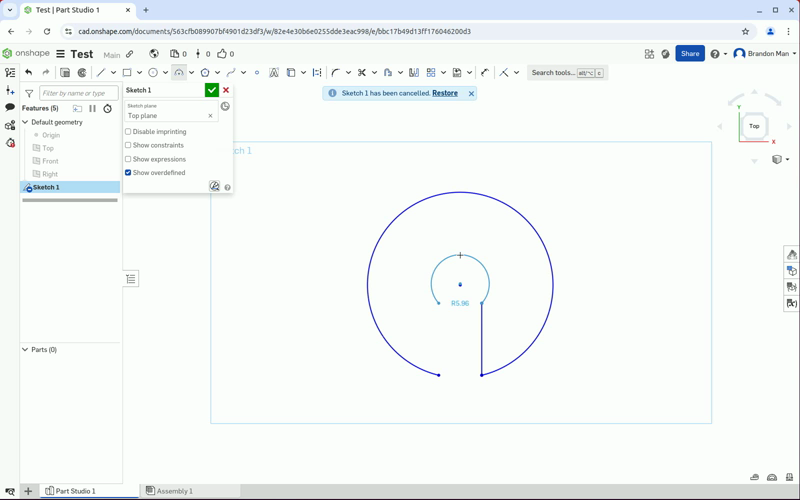
key(esc)
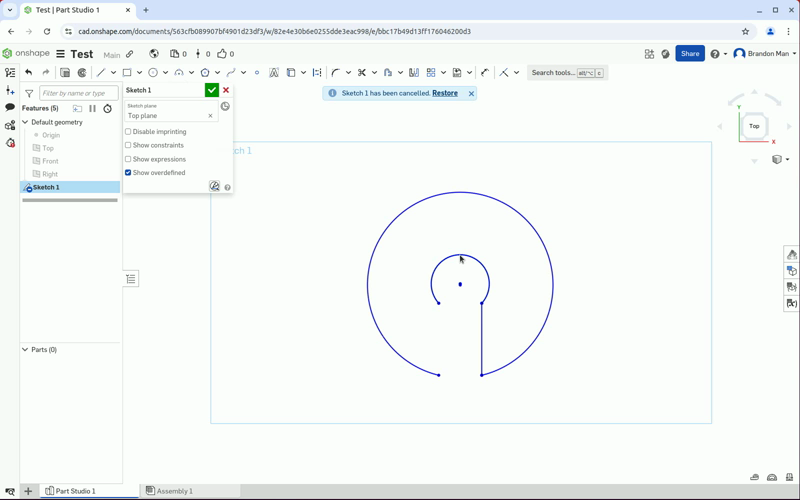
key(l)
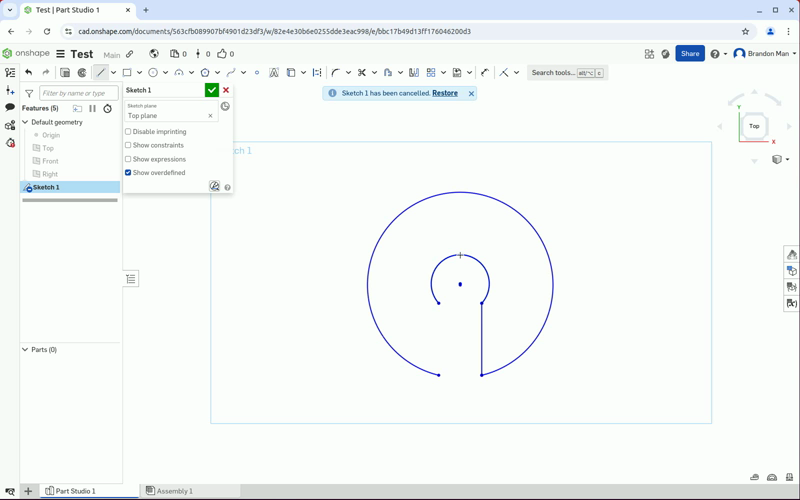
mouse_move(438, 303)
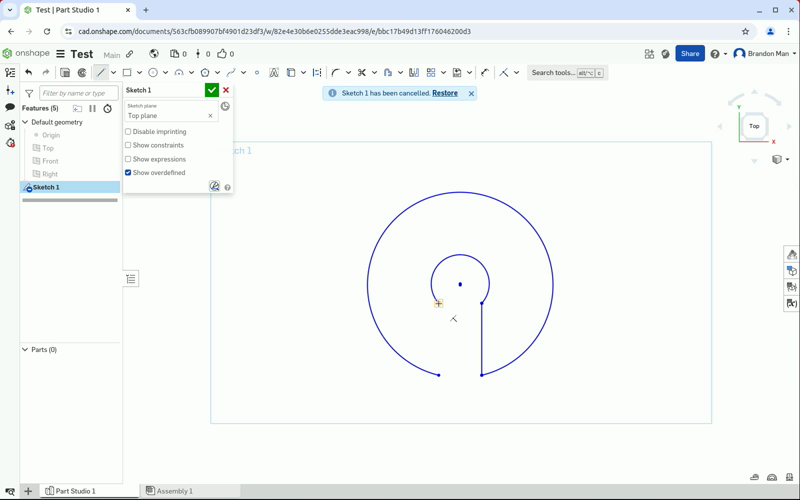
click(438, 303)
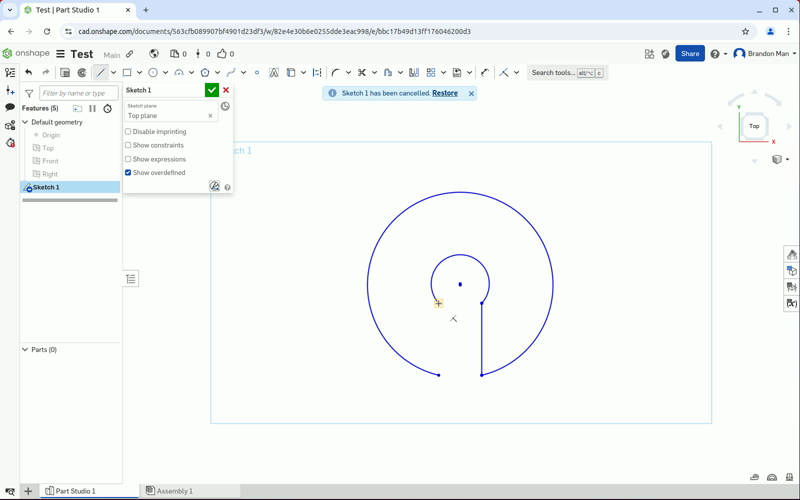
key_down(shift)
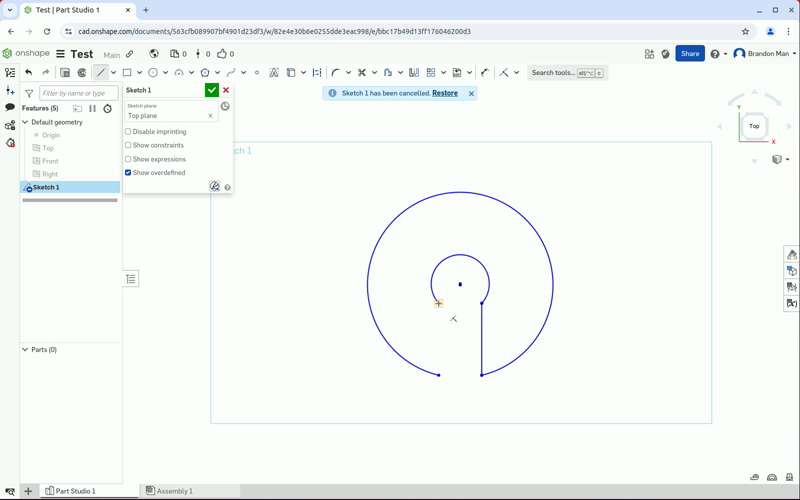
mouse_move(438, 375)
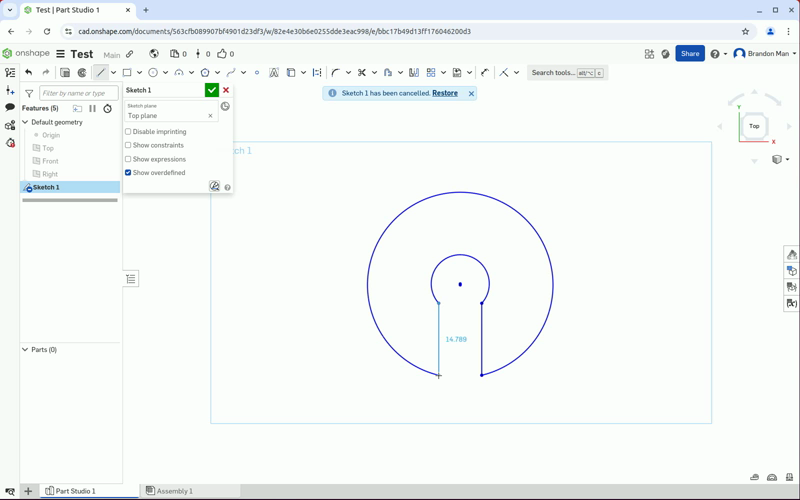
key_up(shift)
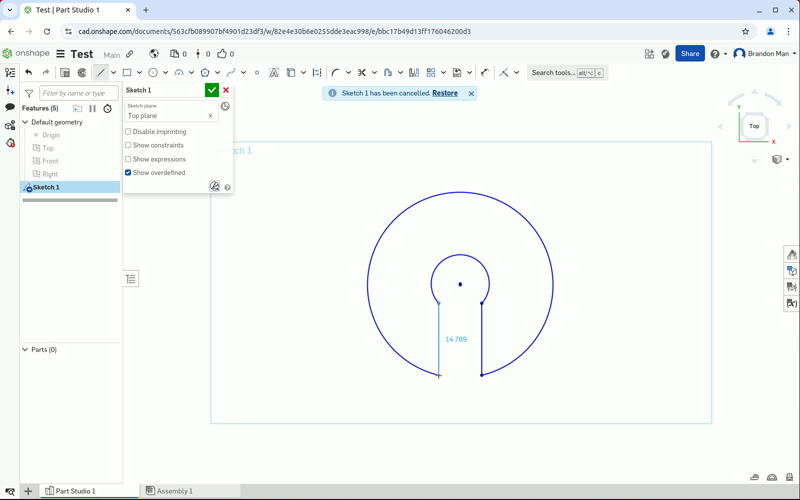
click(438, 375)
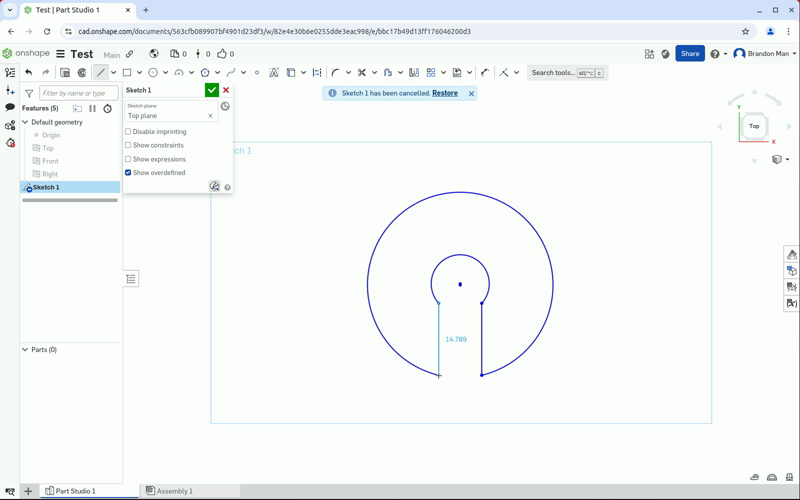
key(esc)
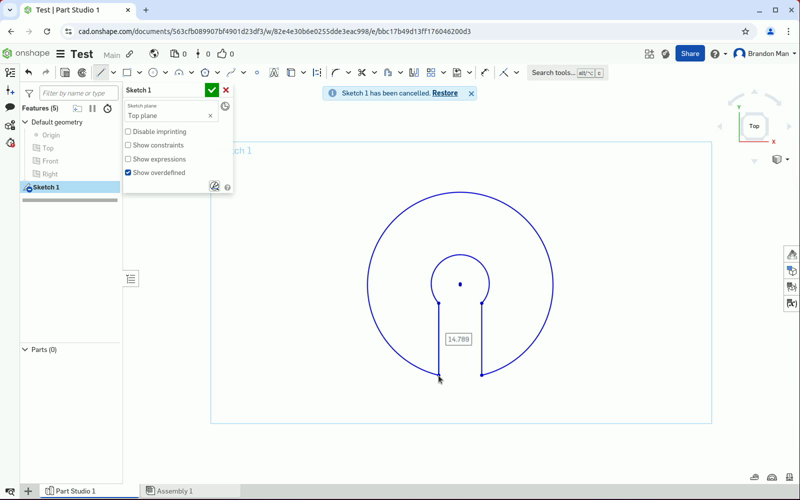
mouse_move(411, 323)
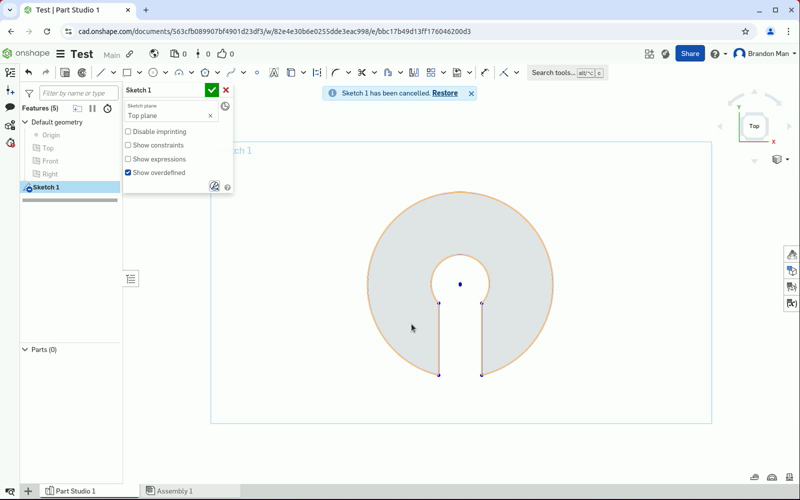
click(411, 323)
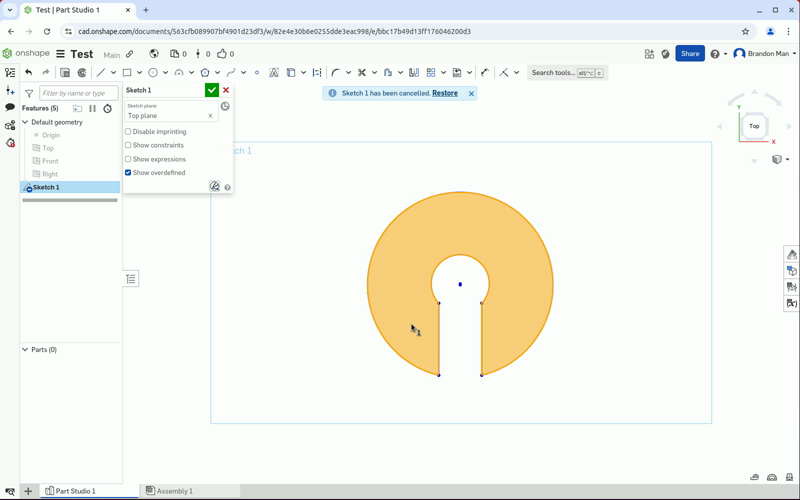
mouse_move(73, 352)
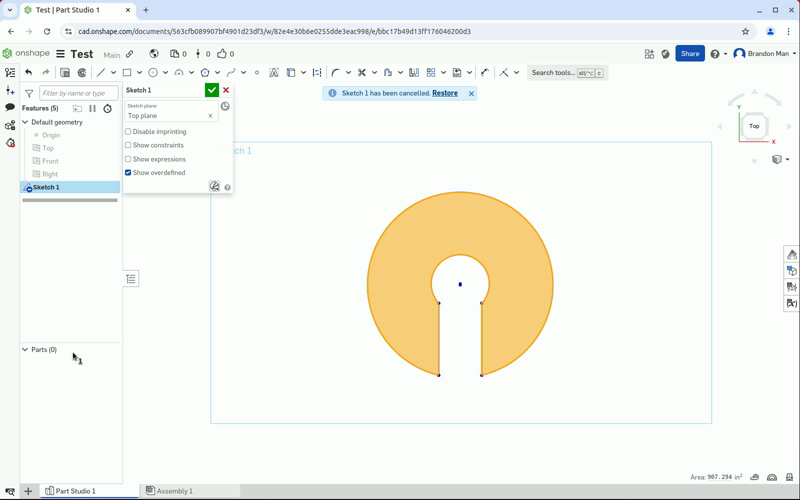
key(shift+y)
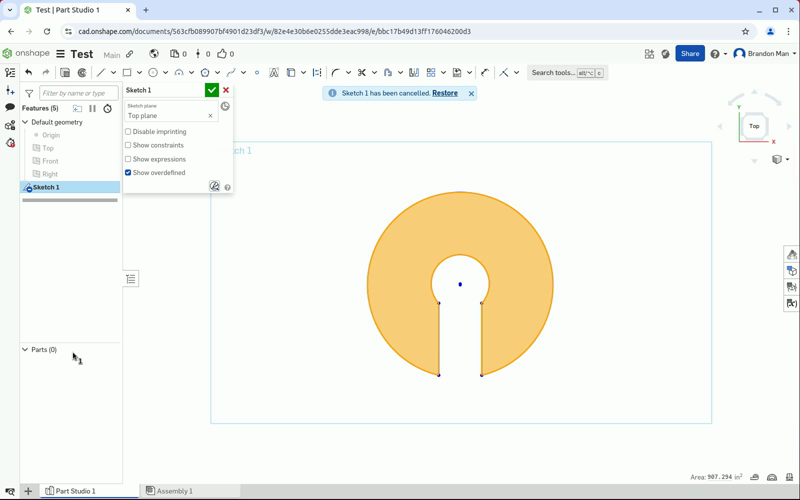
key(shift+e)
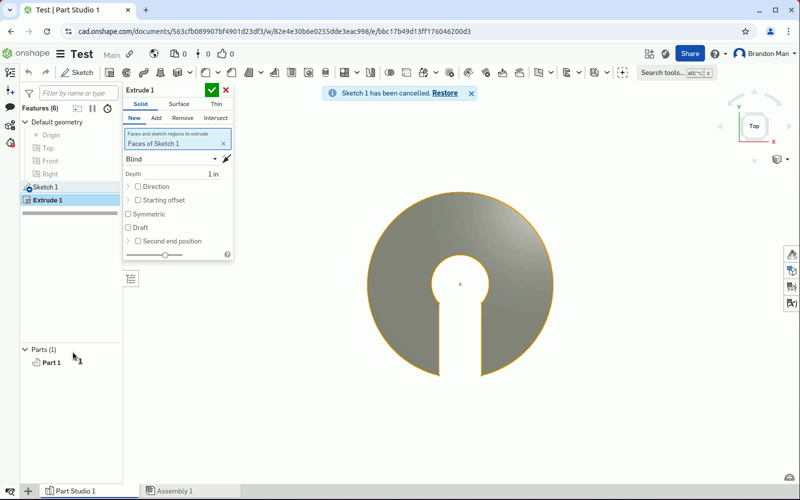
mouse_move(143, 106)
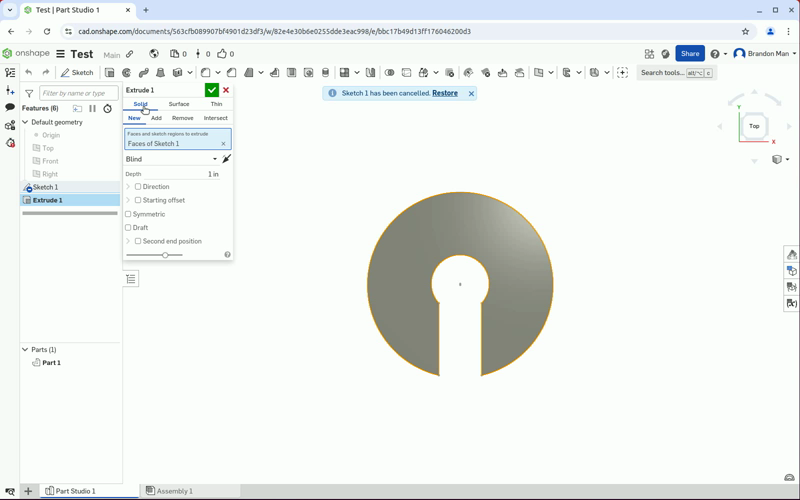
click(143, 106)
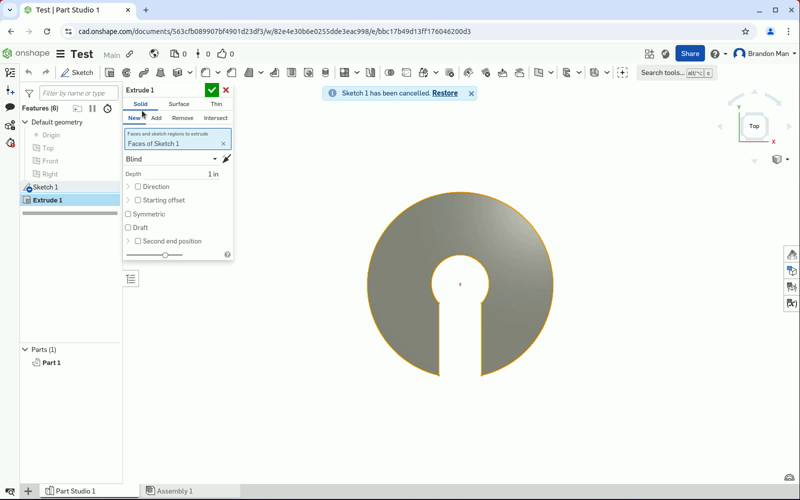
mouse_move(137, 120)
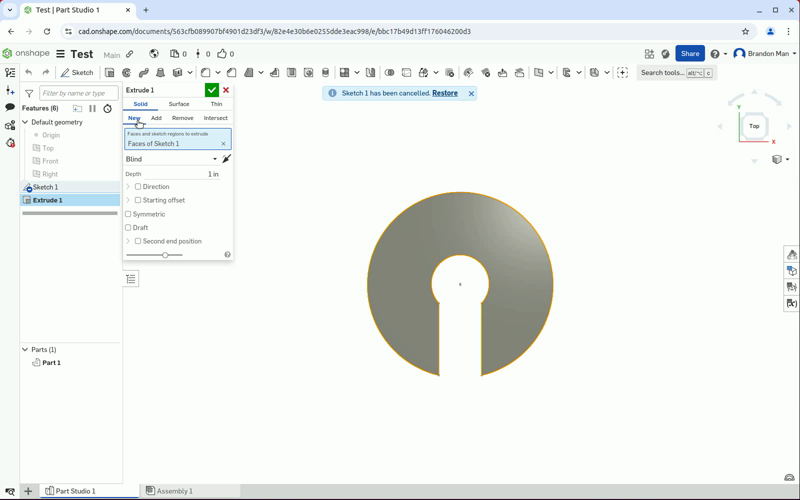
click(137, 120)
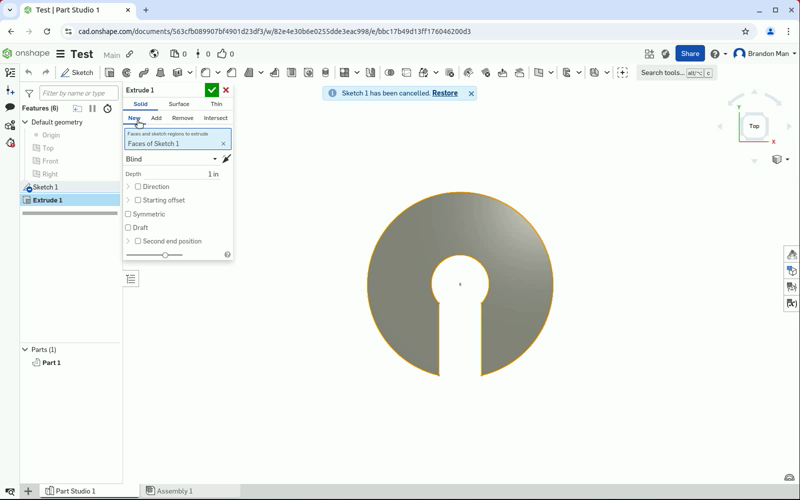
key(tab, 4)
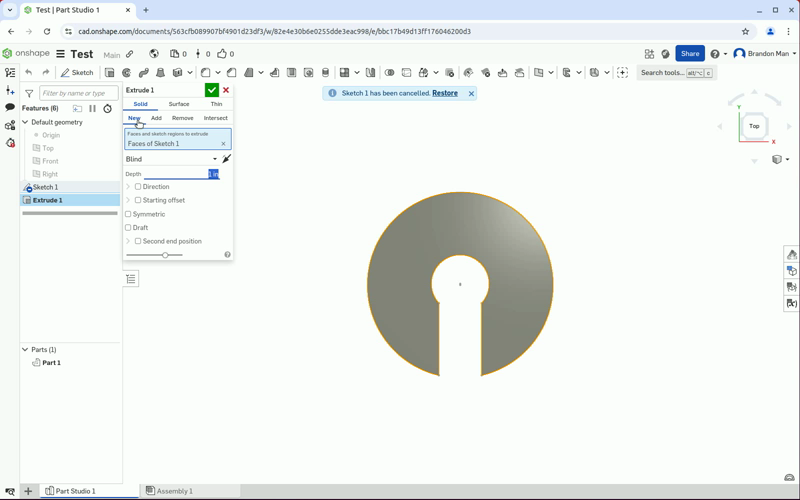
text(11.073)
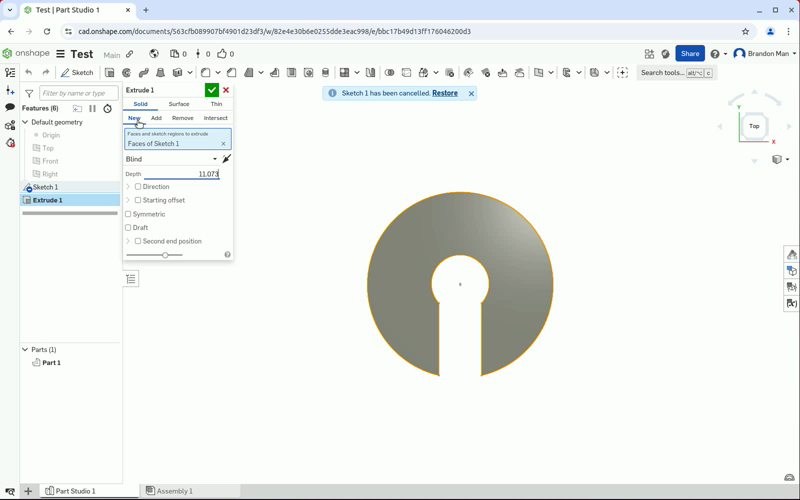
key(enter)
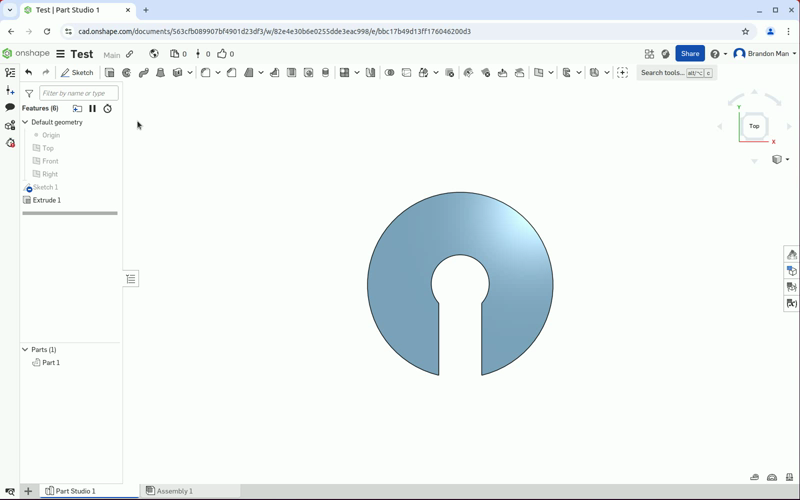
key(shift+h)
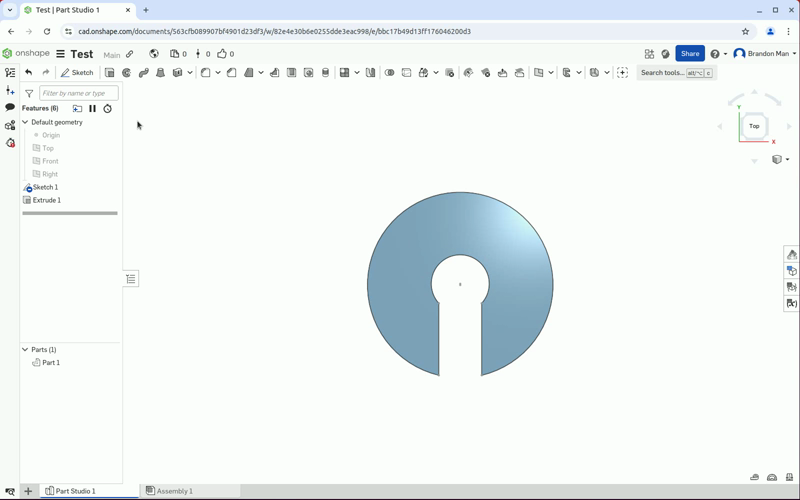
key(shift+h)
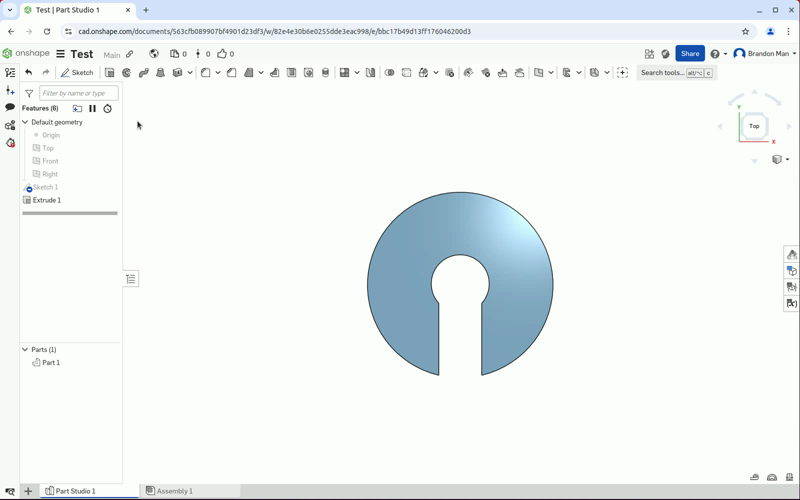
mouse_move(73, 189)
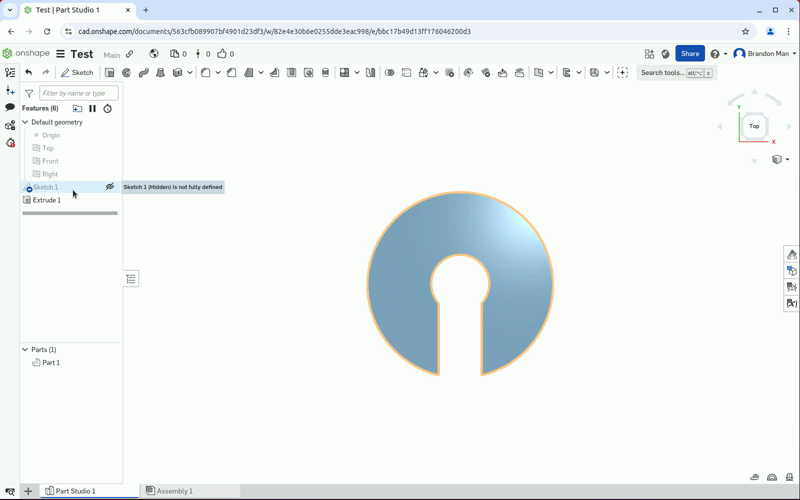
click(73, 189)
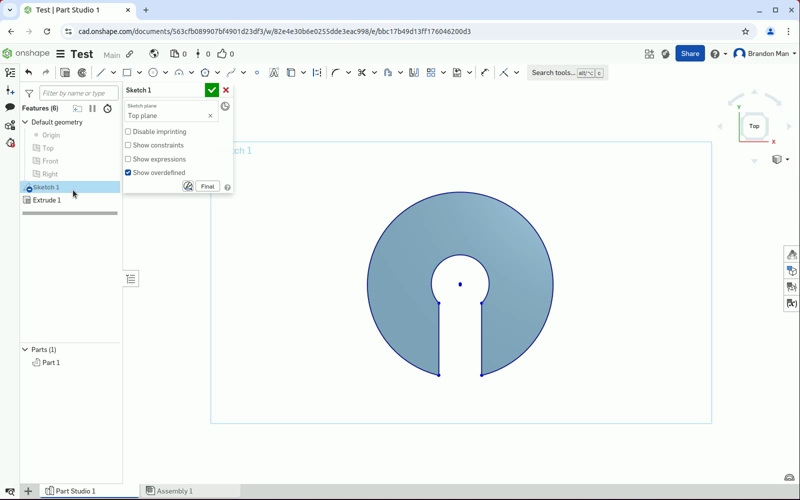
mouse_move(229, 92)
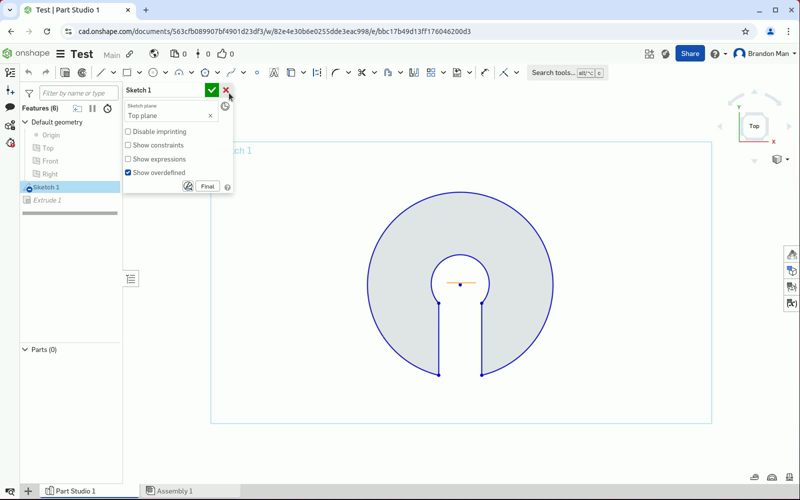
click(229, 92)
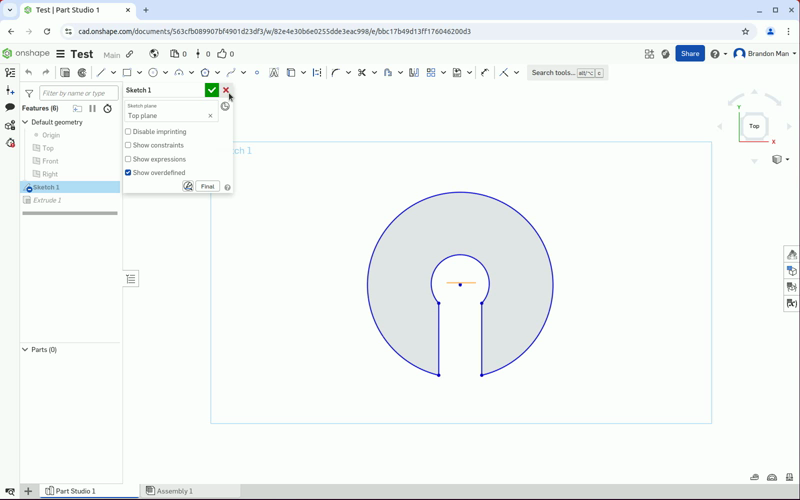
key(shift+s)
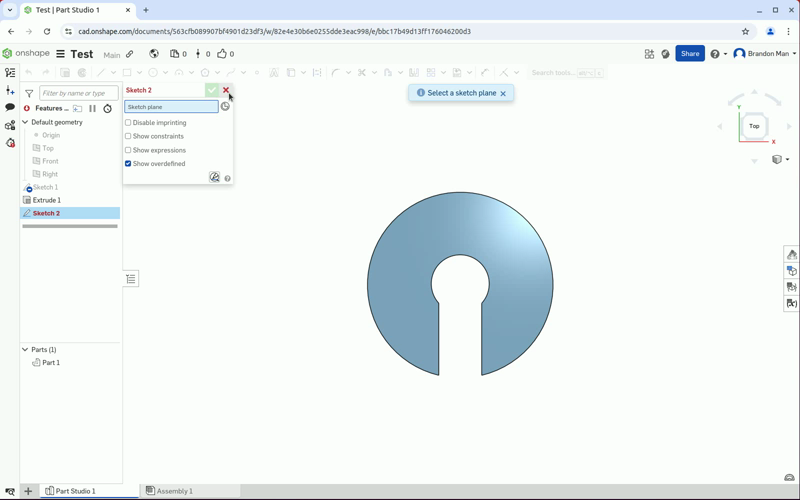
mouse_move(73, 150)
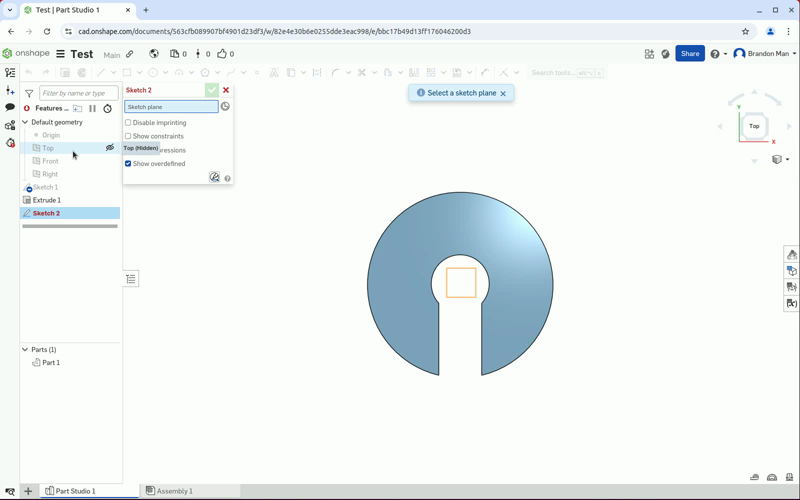
click(73, 150)
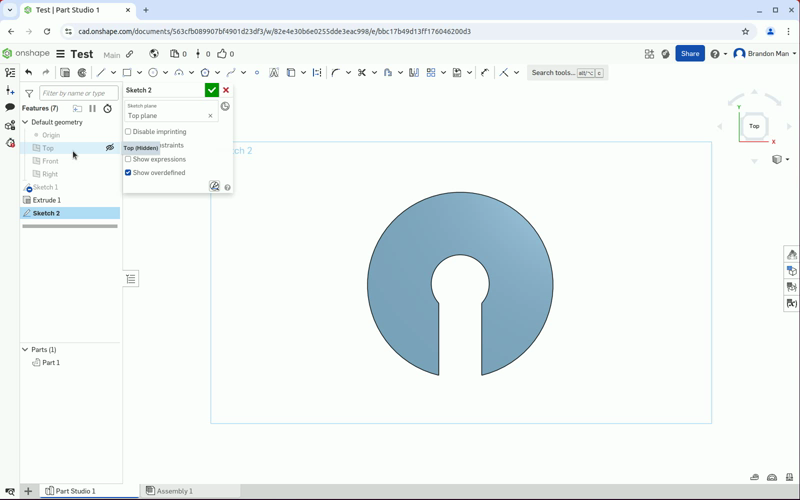
mouse_move(73, 352)
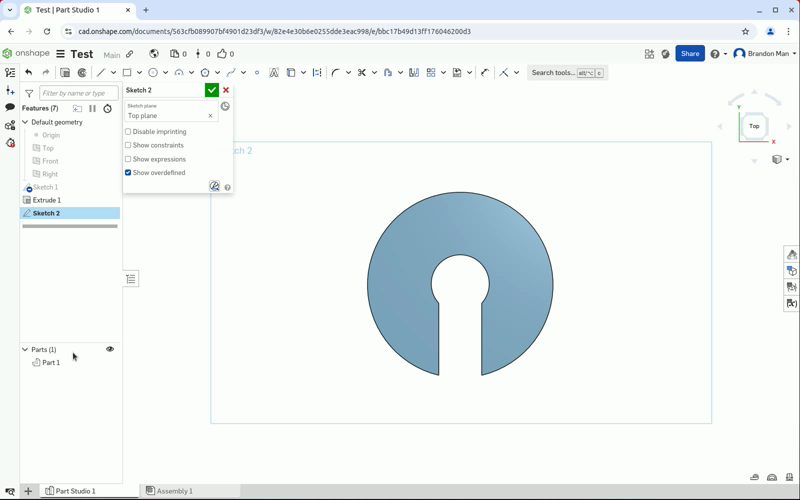
key(y)
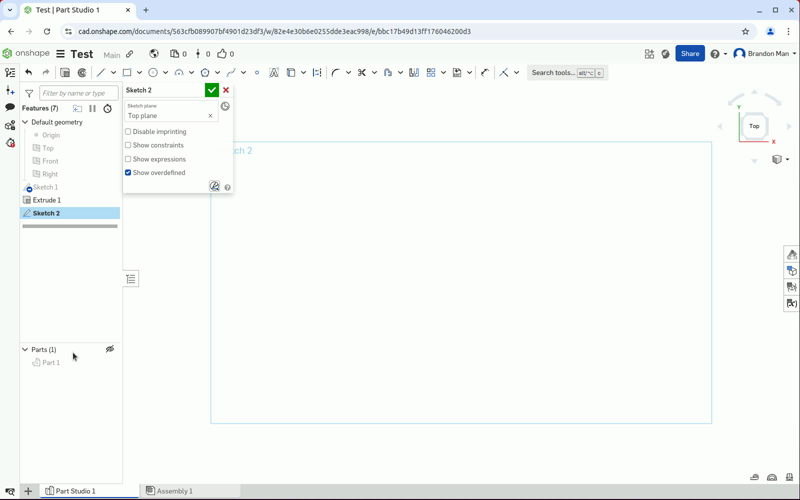
key(a)
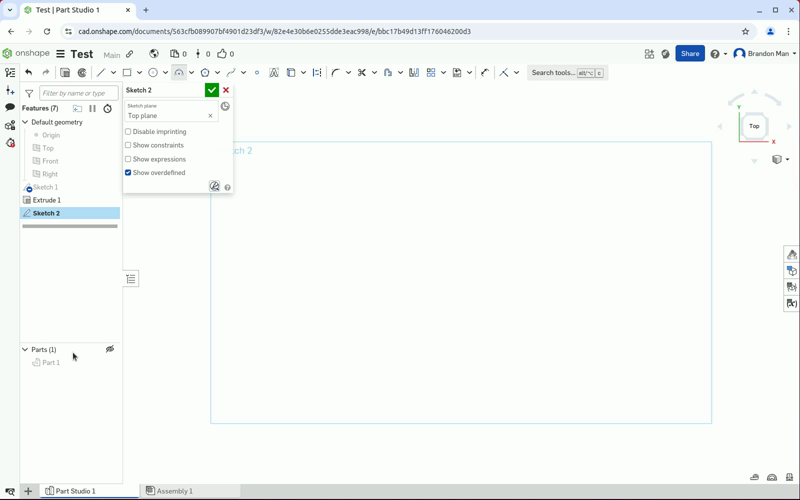
key_down(shift)
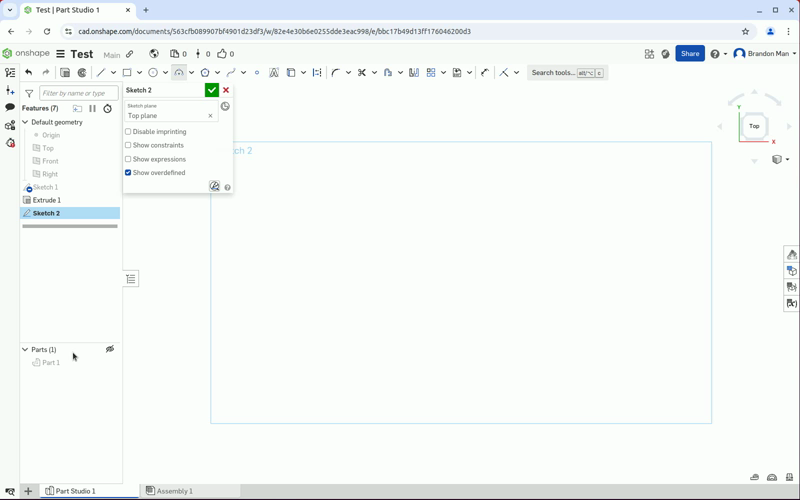
mouse_move(438, 393)
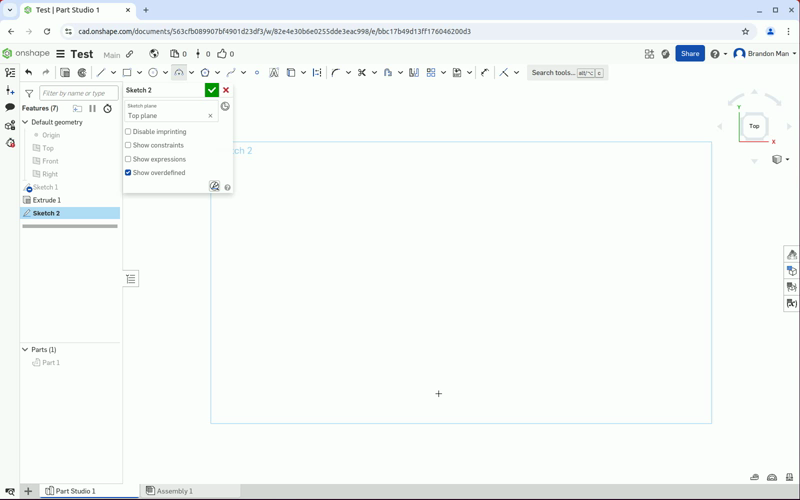
click(438, 393)
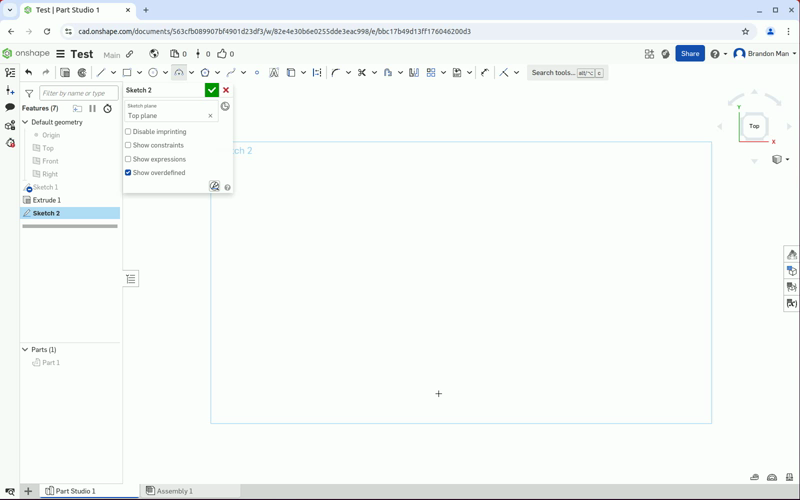
key_up(shift)
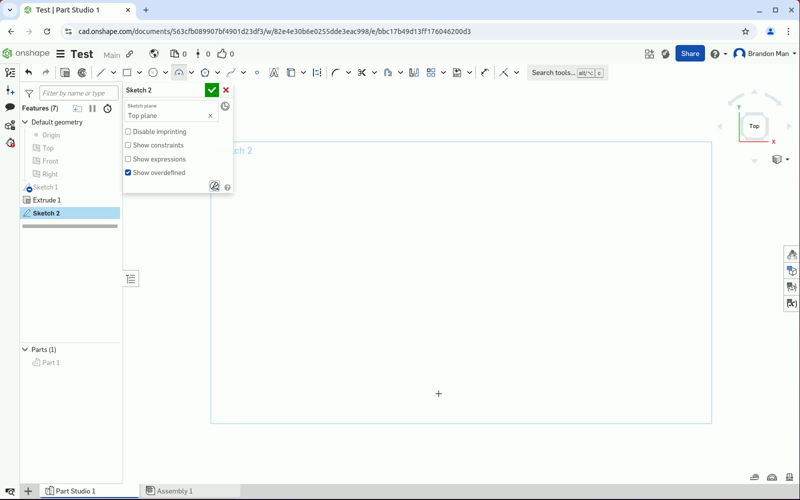
key_down(shift)
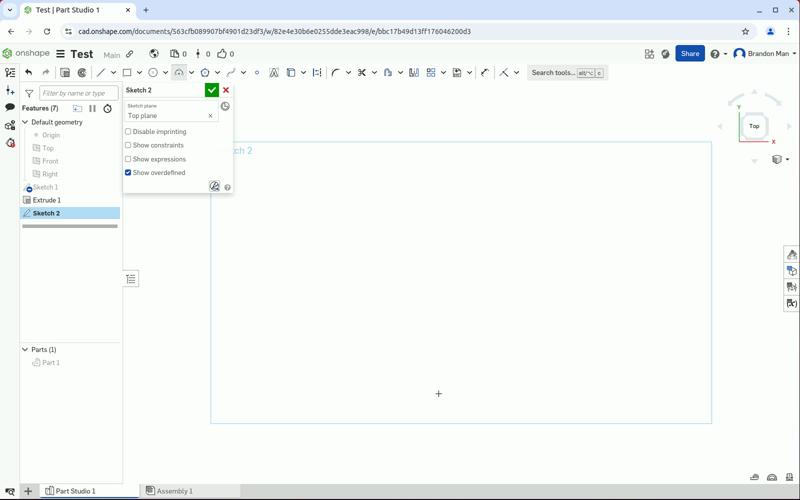
mouse_move(483, 393)
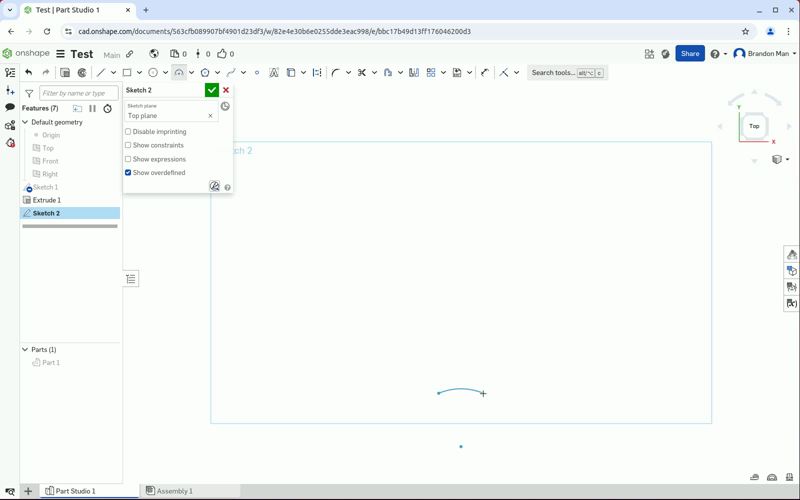
click(483, 393)
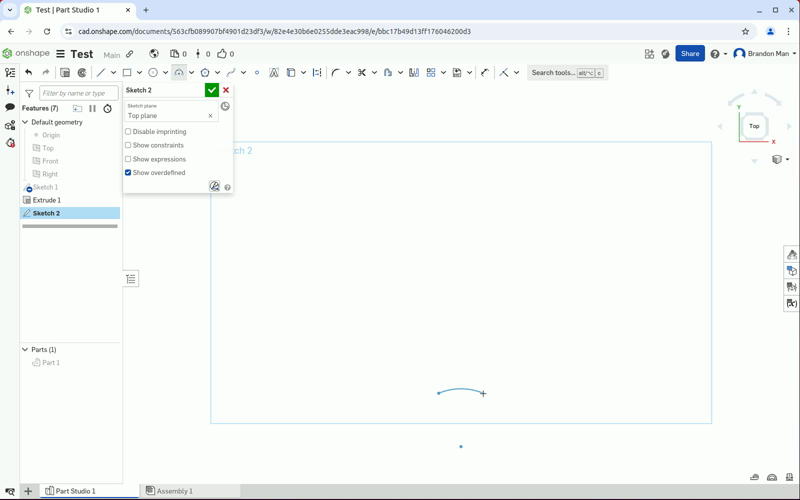
mouse_move(460, 168)
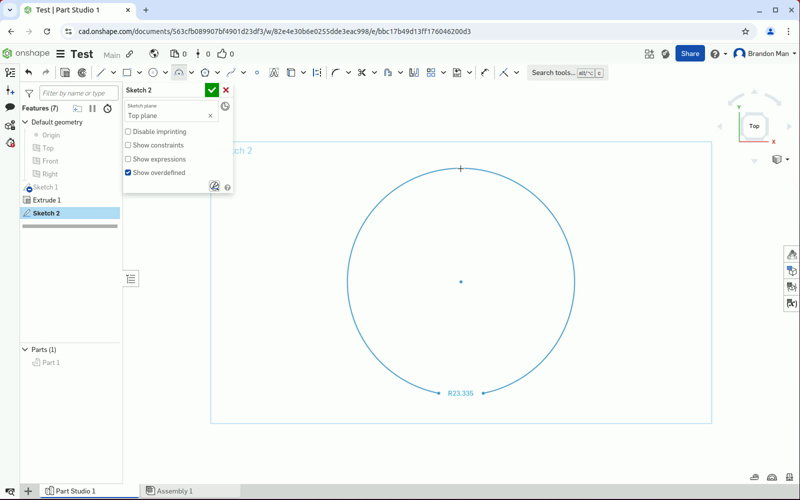
click(460, 168)
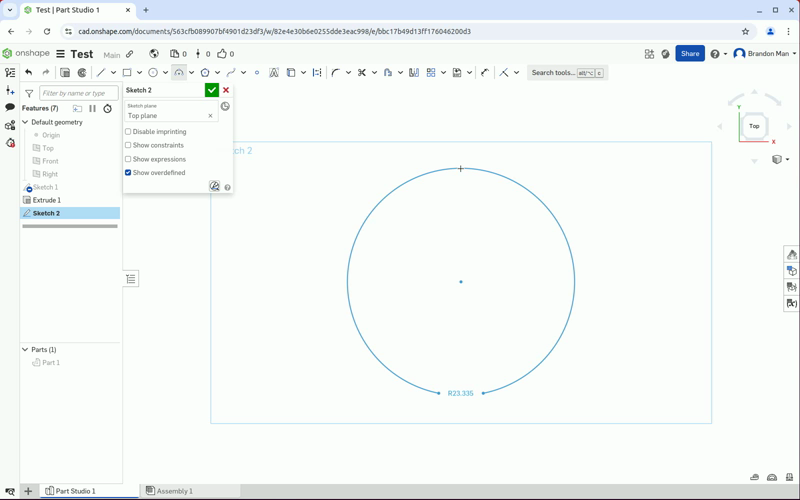
key_up(shift)
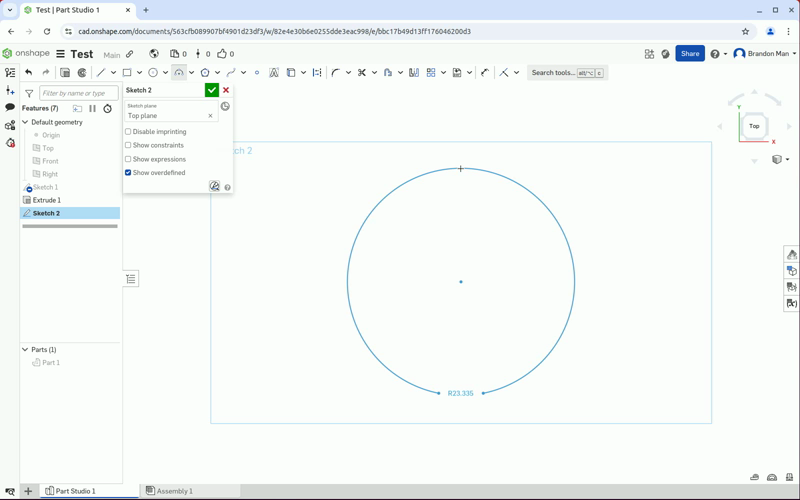
key(esc)
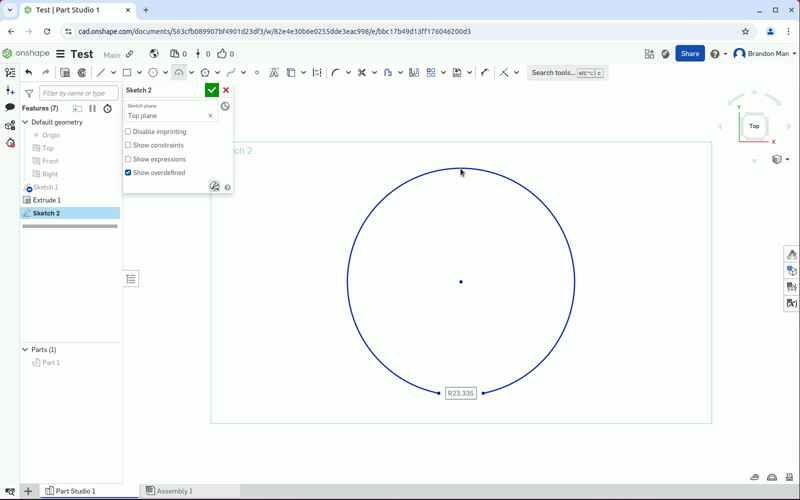
key(l)
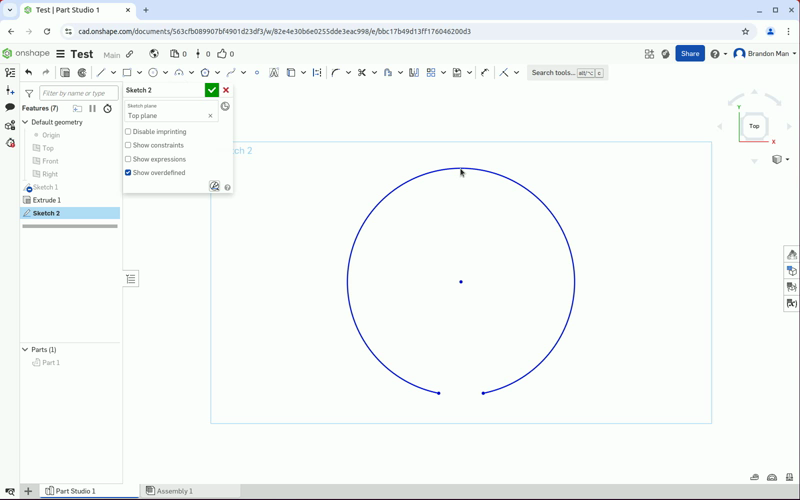
mouse_move(483, 393)
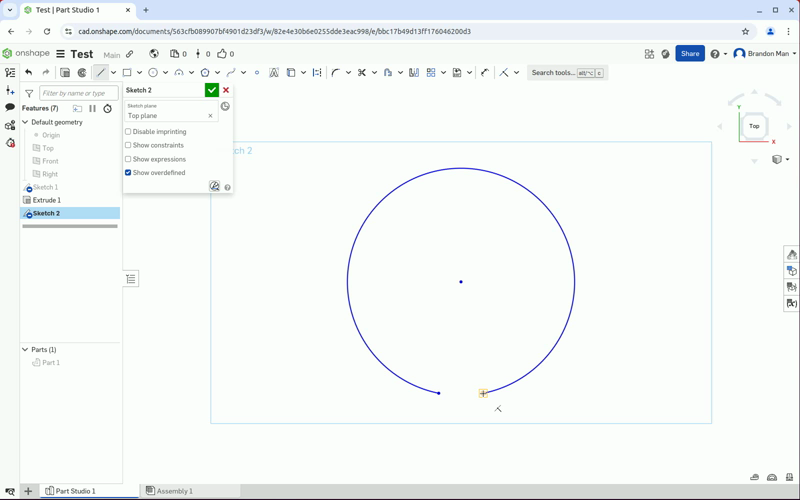
click(483, 393)
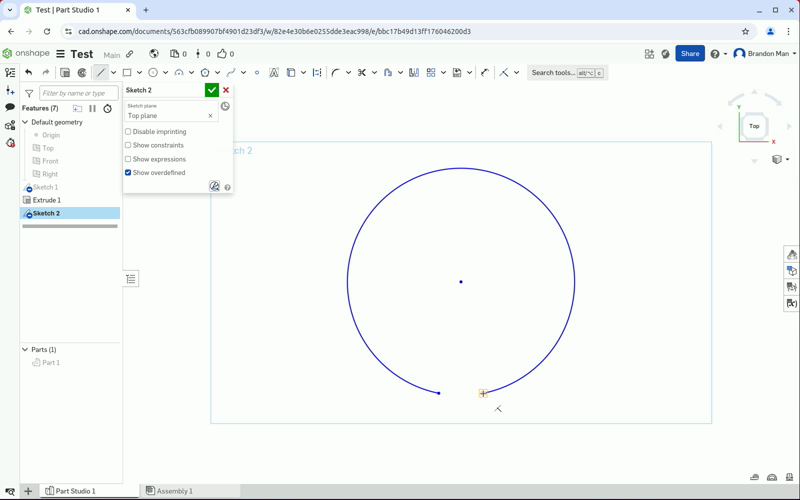
key_down(shift)
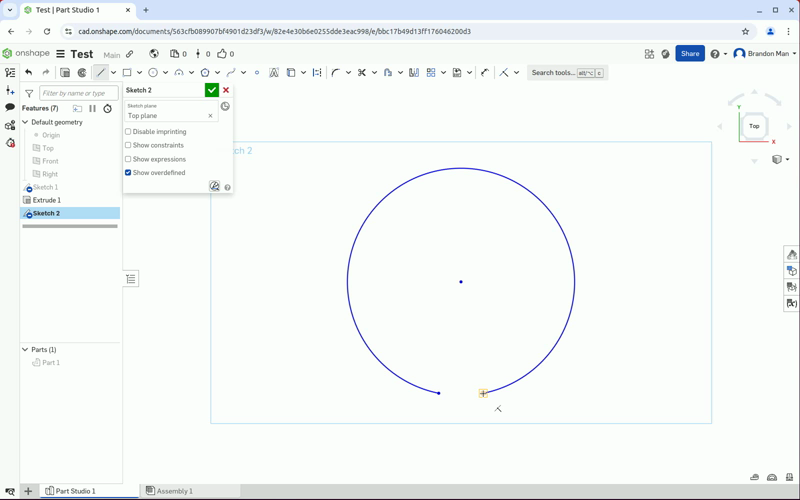
mouse_move(513, 393)
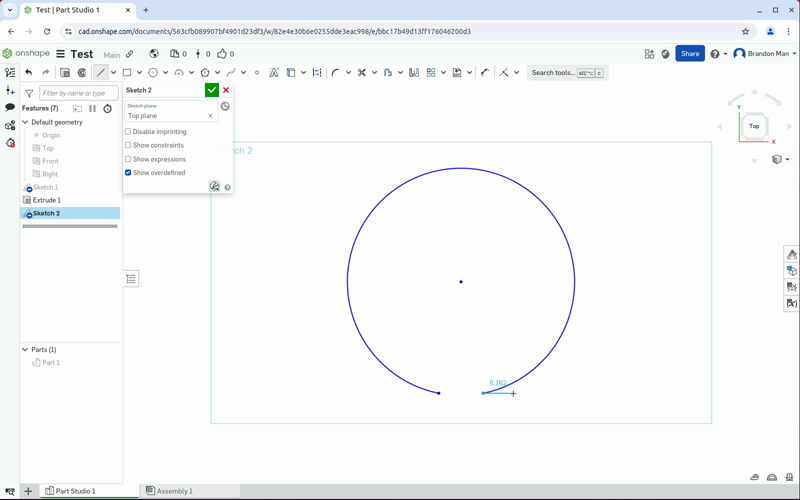
mouse_move(483, 374)
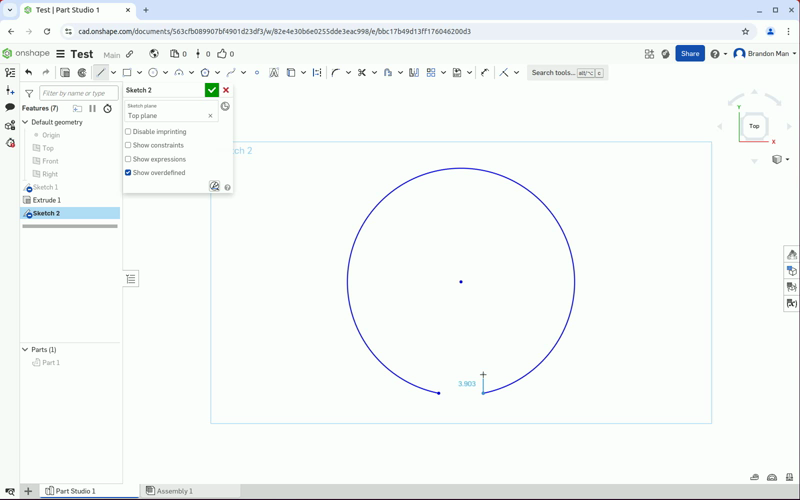
click(483, 374)
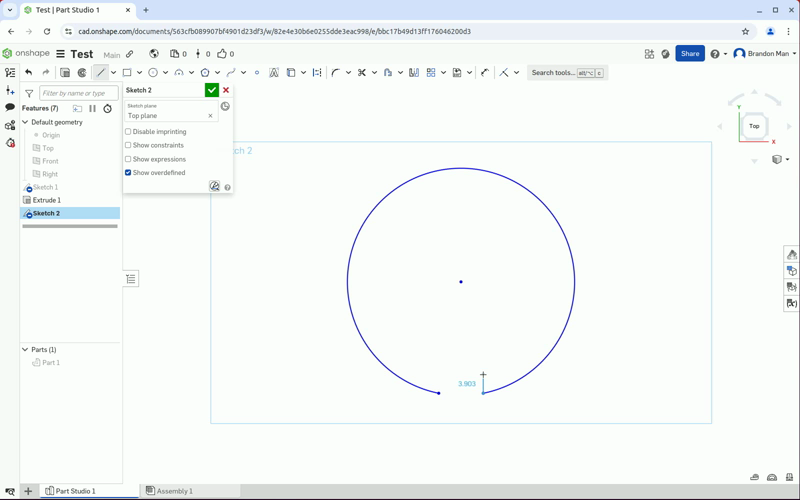
key_up(shift)
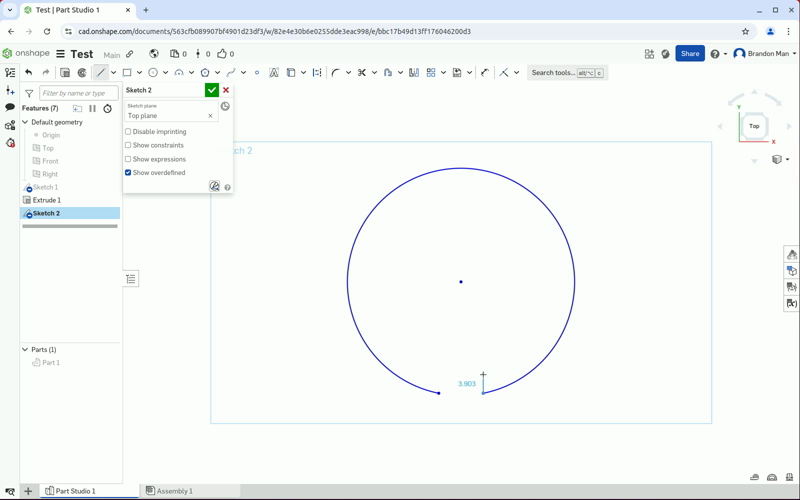
key(esc)
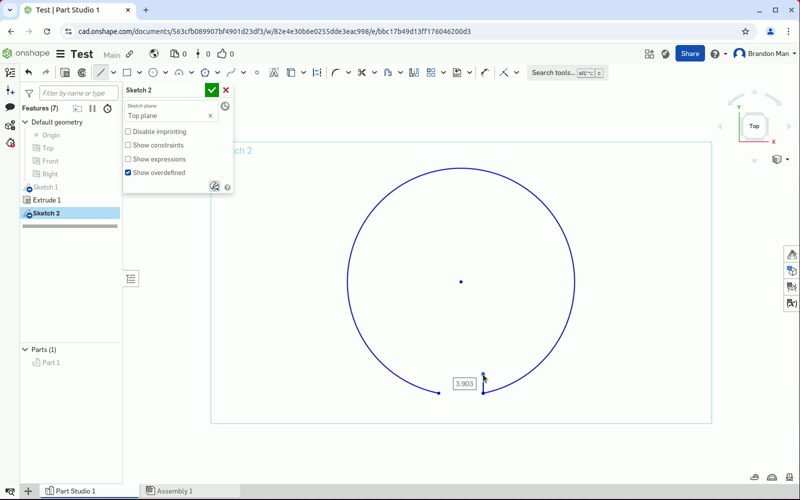
key(a)
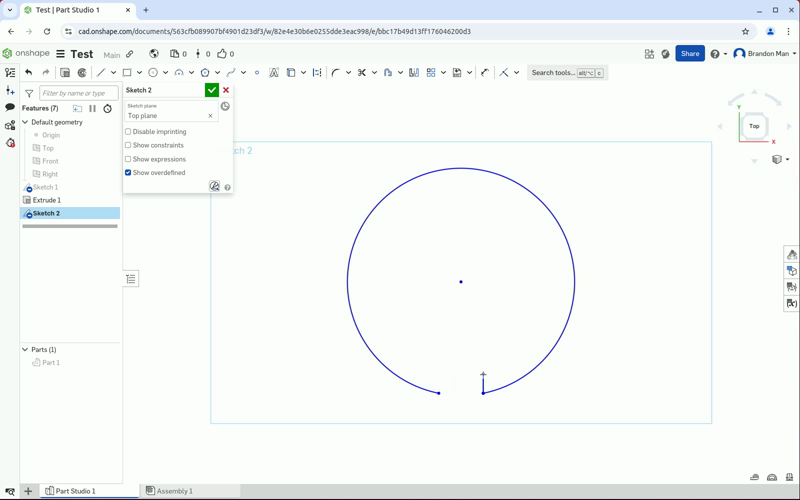
mouse_move(483, 374)
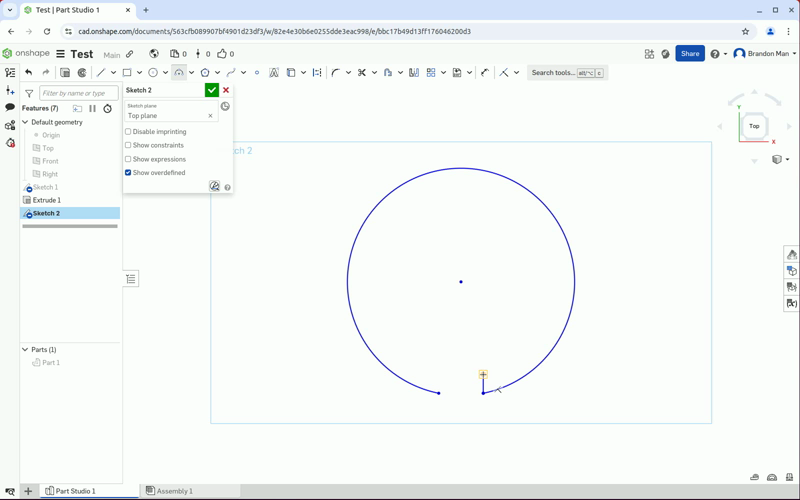
click(483, 374)
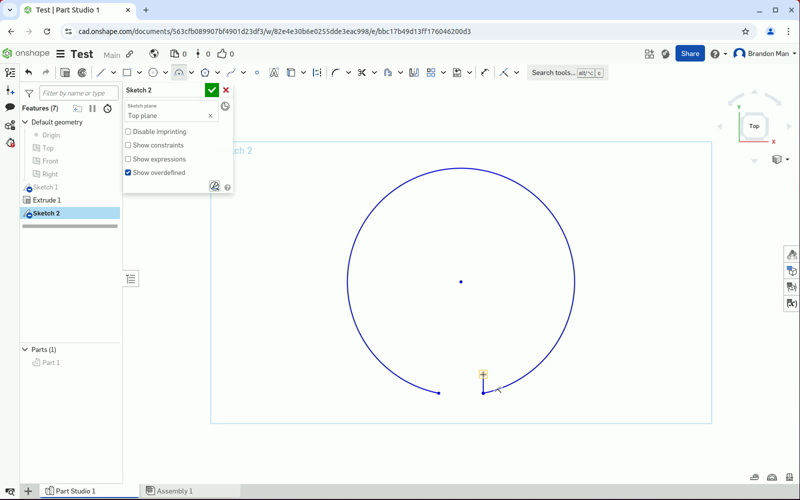
key_down(shift)
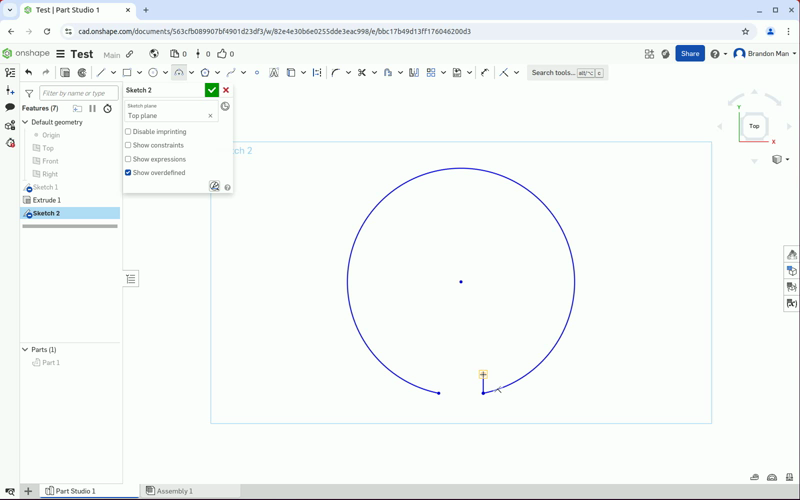
mouse_move(438, 374)
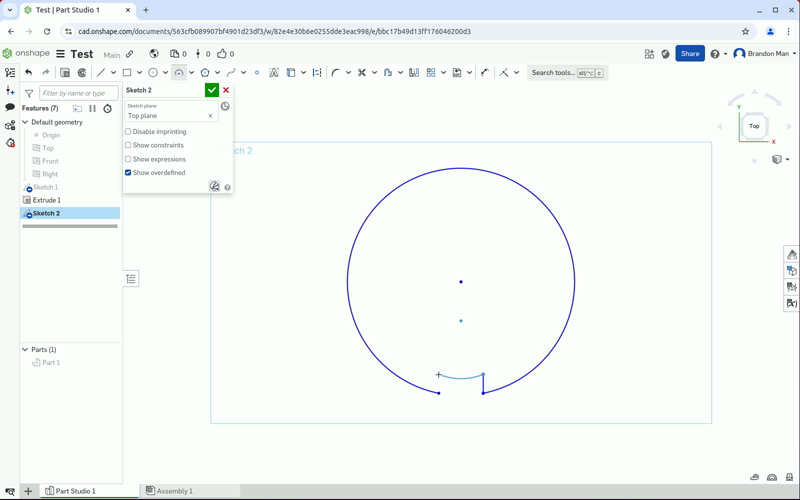
click(438, 374)
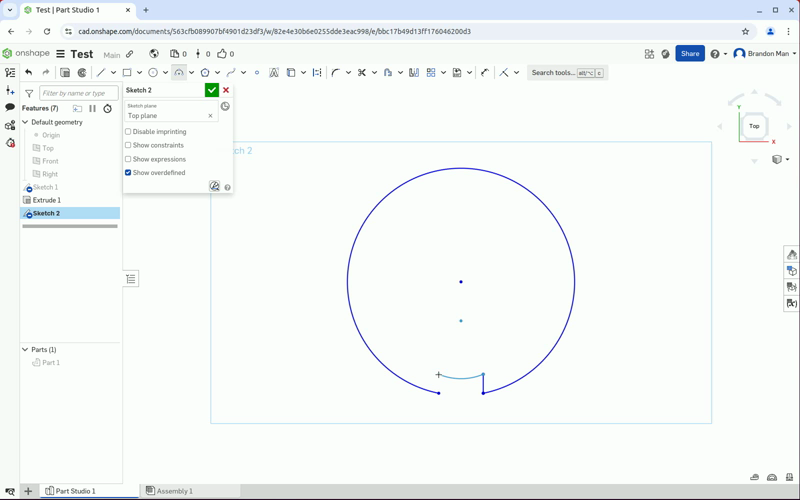
mouse_move(460, 185)
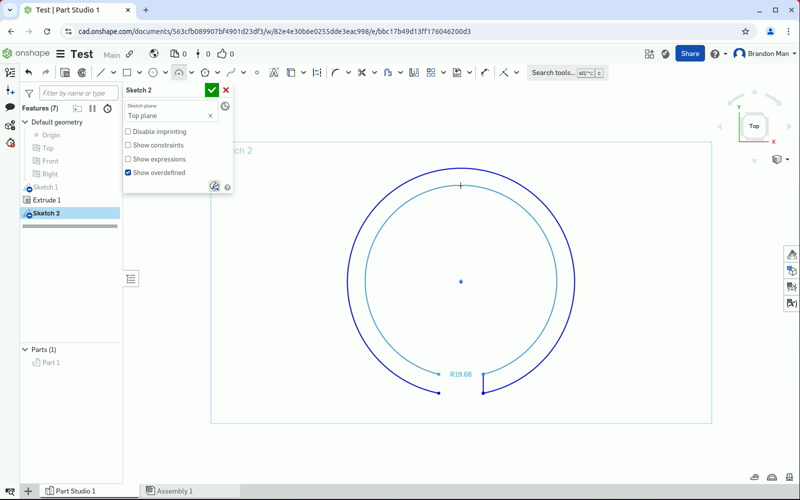
click(460, 185)
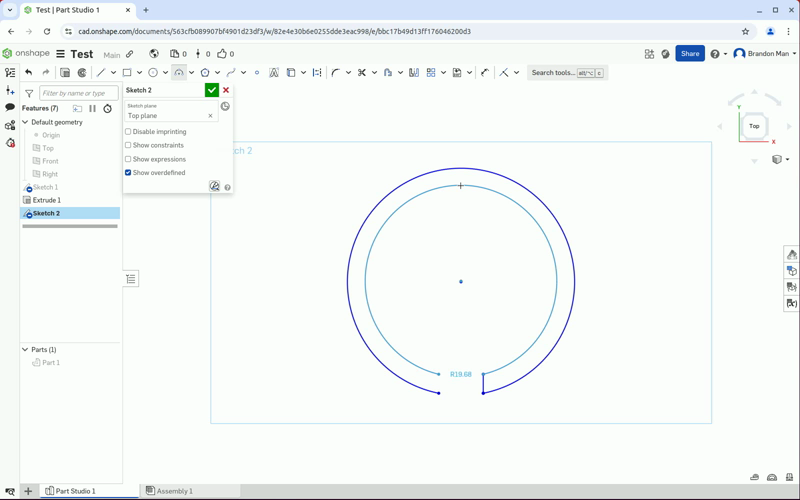
key_up(shift)
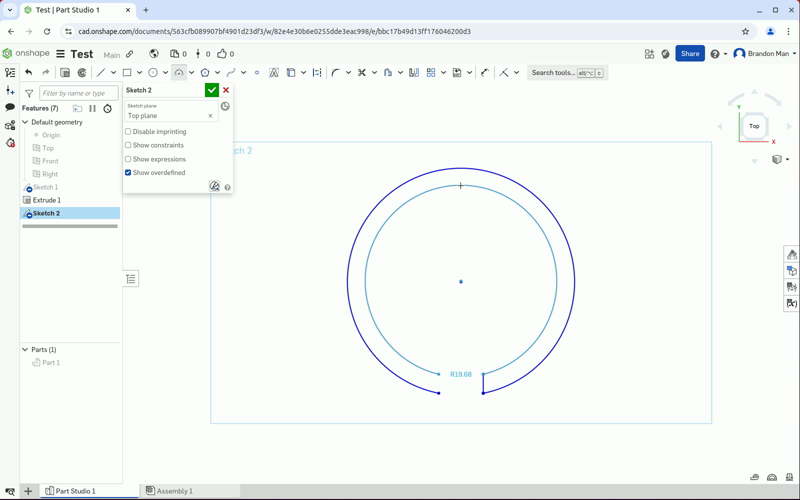
key(esc)
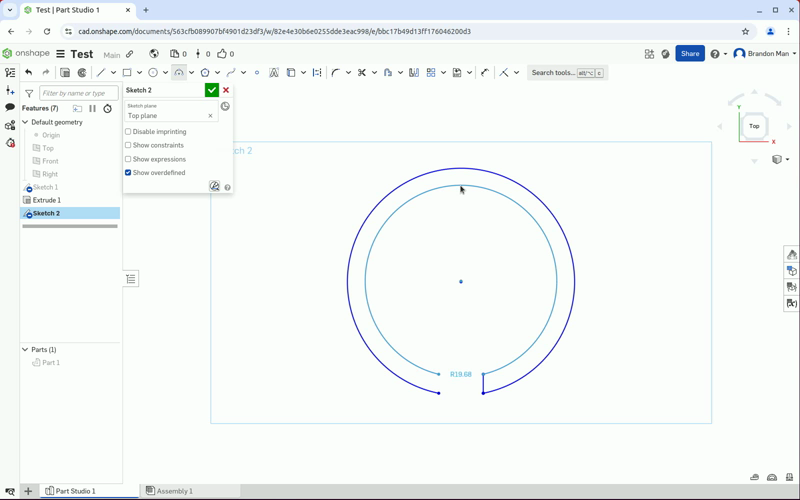
key(l)
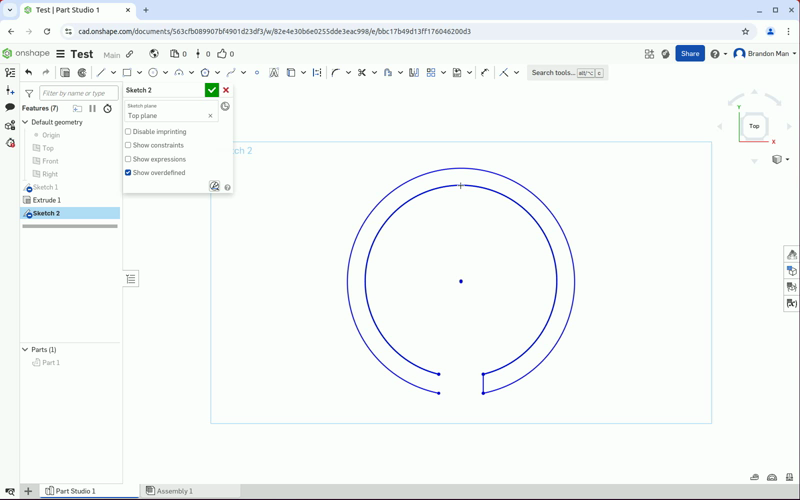
mouse_move(438, 374)
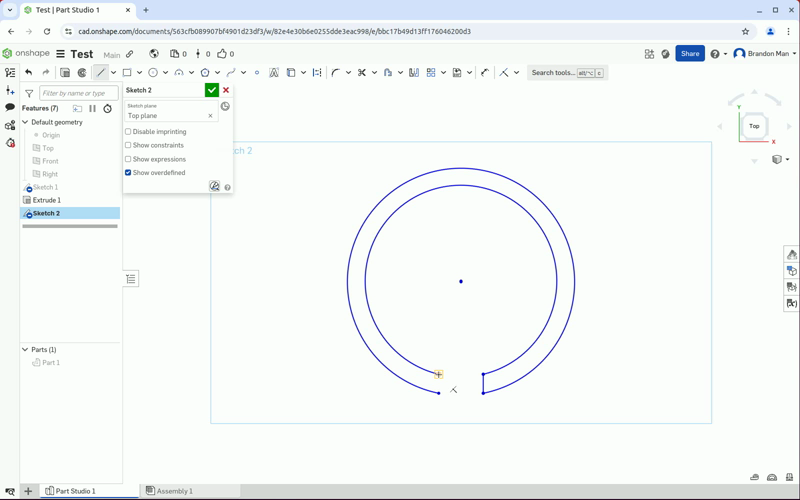
click(438, 374)
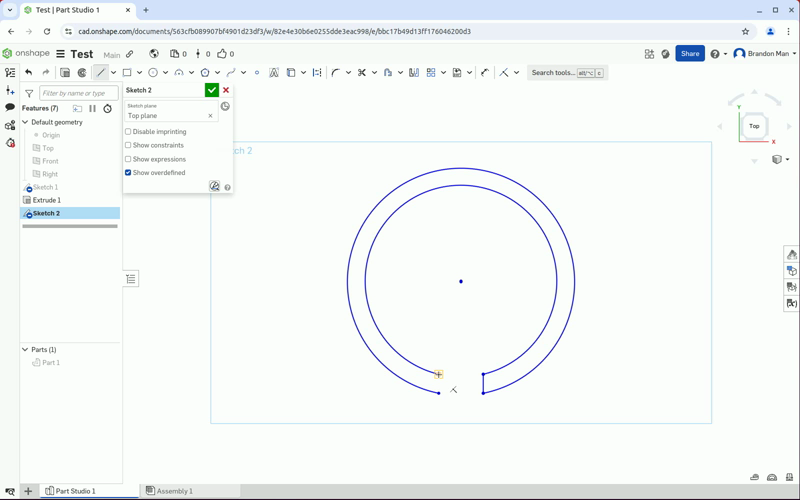
mouse_move(468, 374)
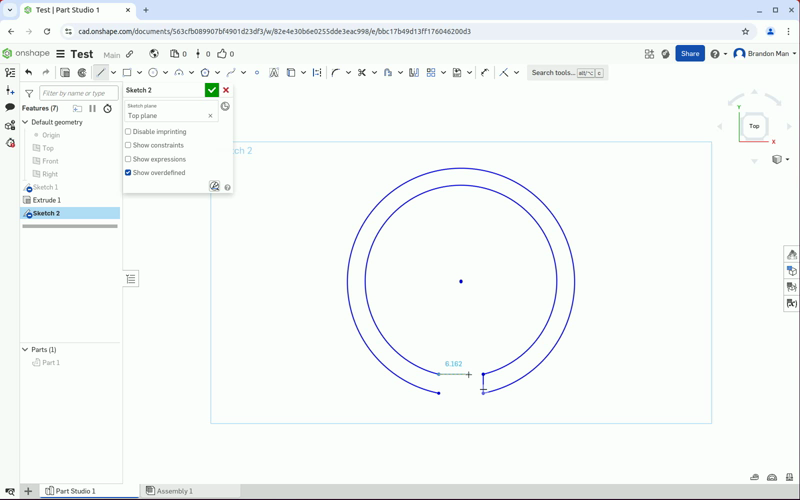
key_down(shift)
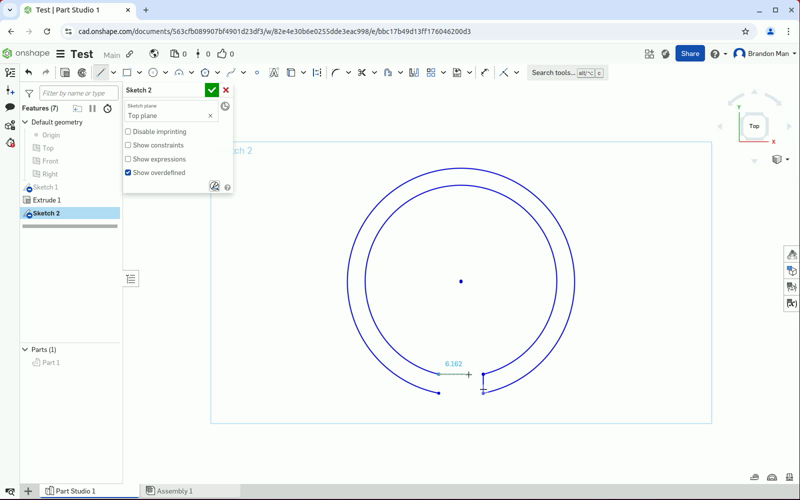
mouse_move(438, 393)
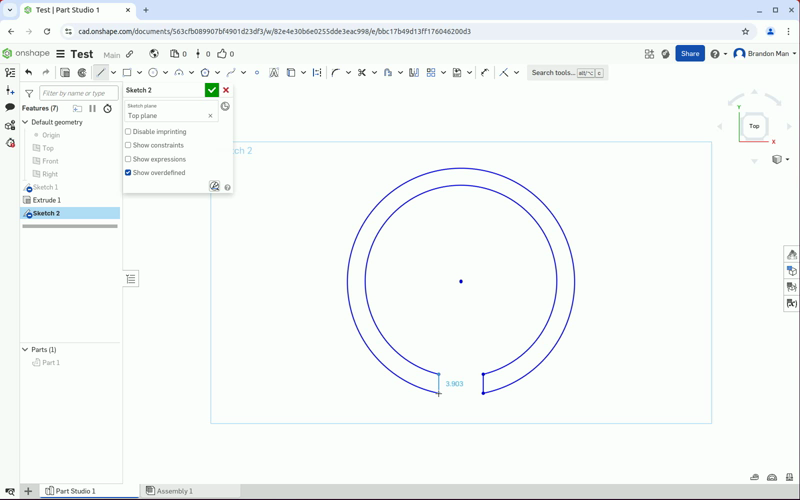
key_up(shift)
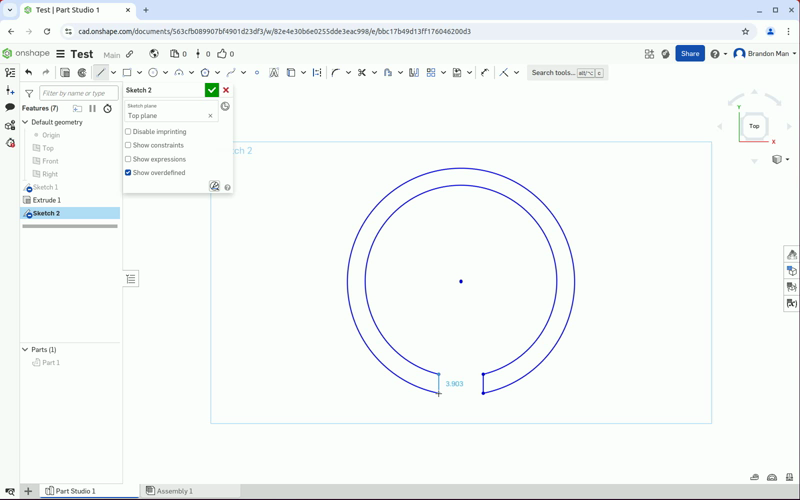
click(438, 393)
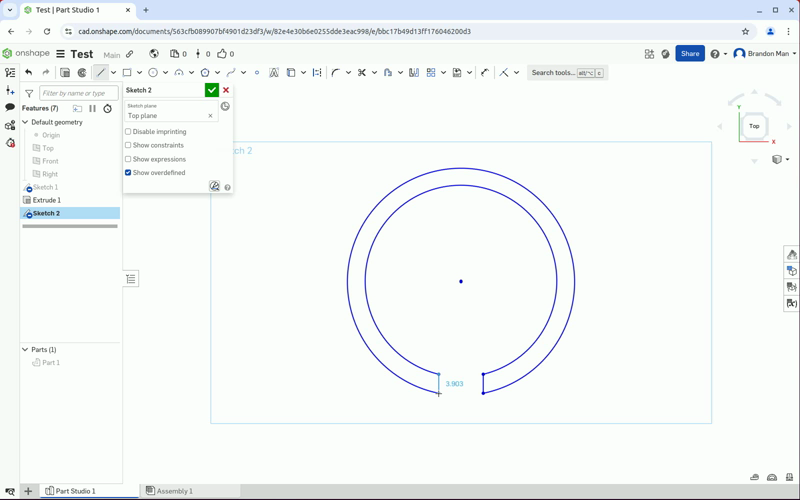
key(esc)
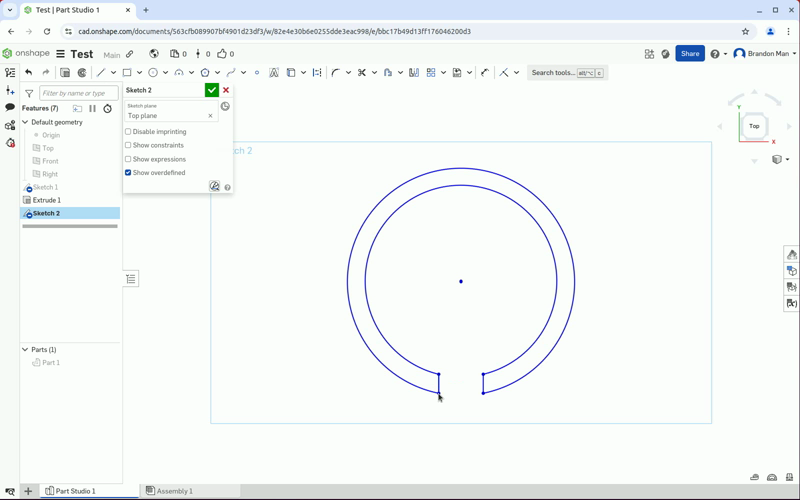
mouse_move(359, 264)
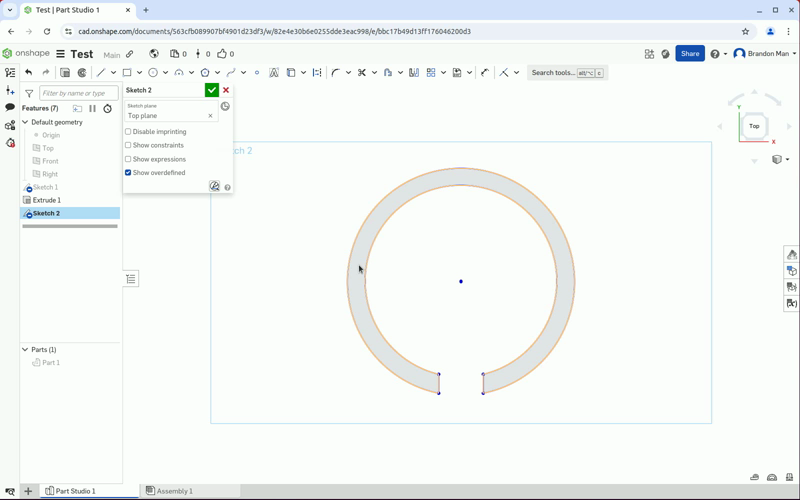
click(359, 264)
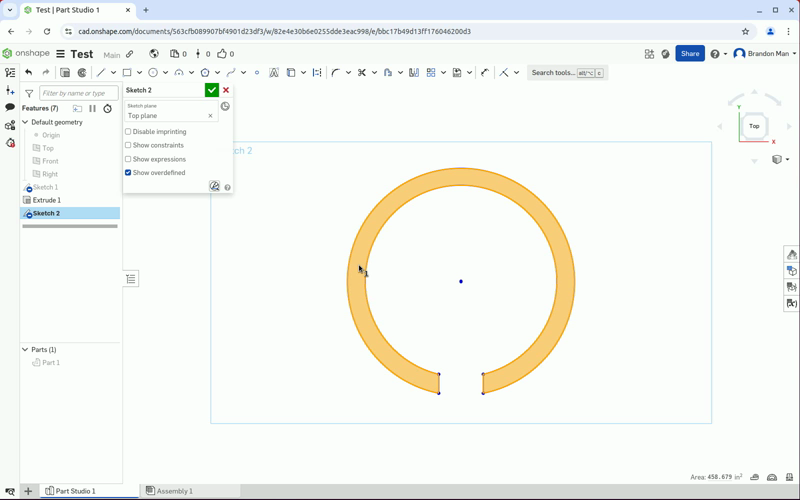
mouse_move(73, 352)
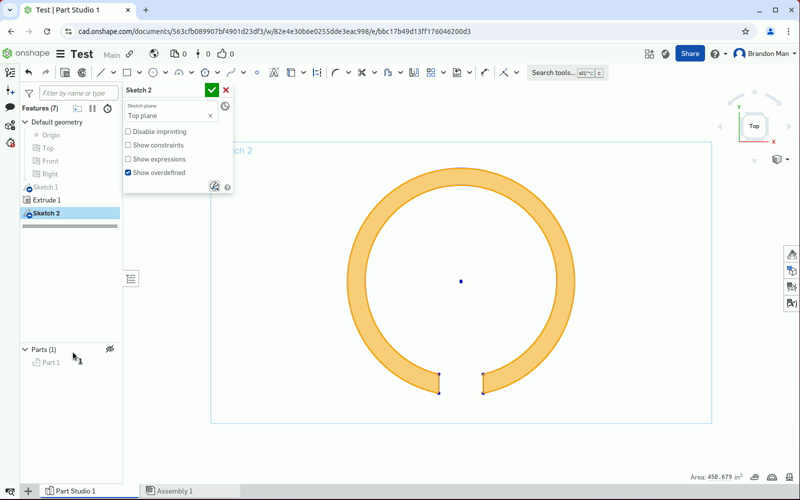
key(shift+y)
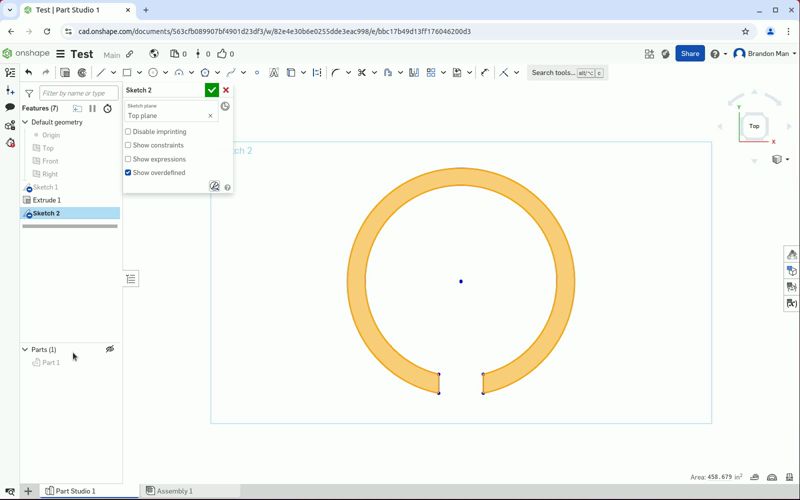
key(shift+e)
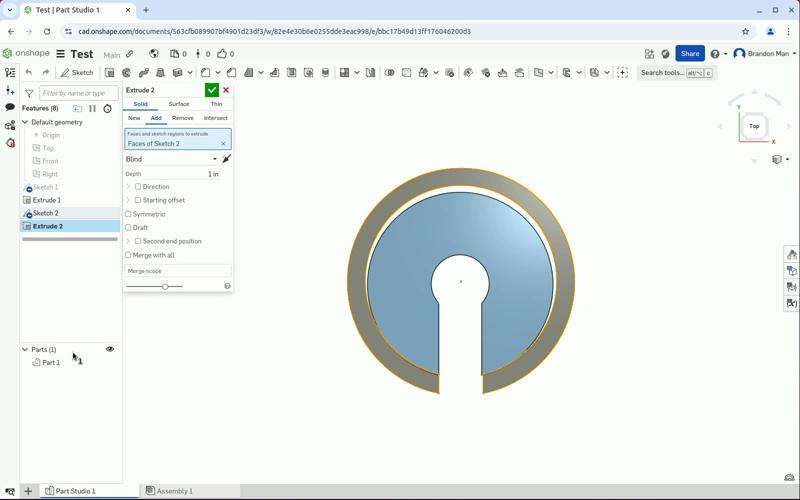
mouse_move(143, 106)
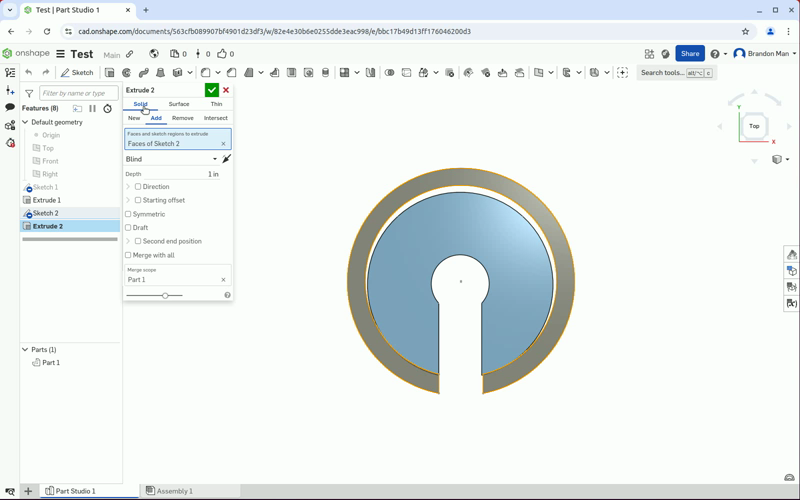
click(143, 106)
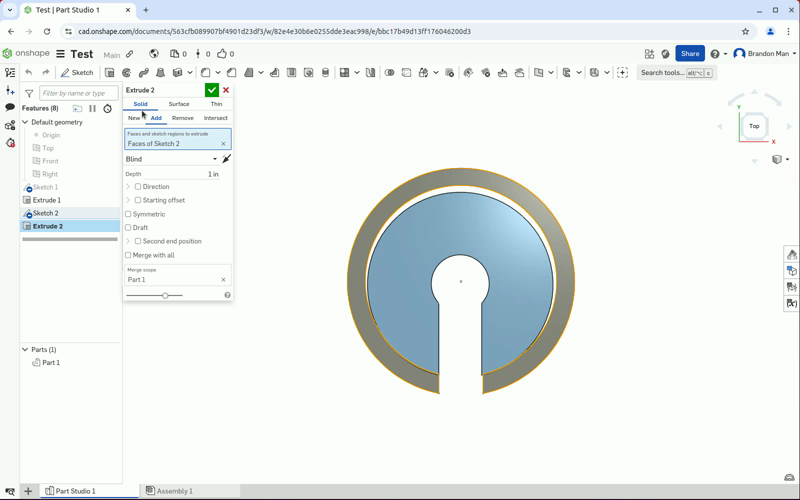
mouse_move(137, 120)
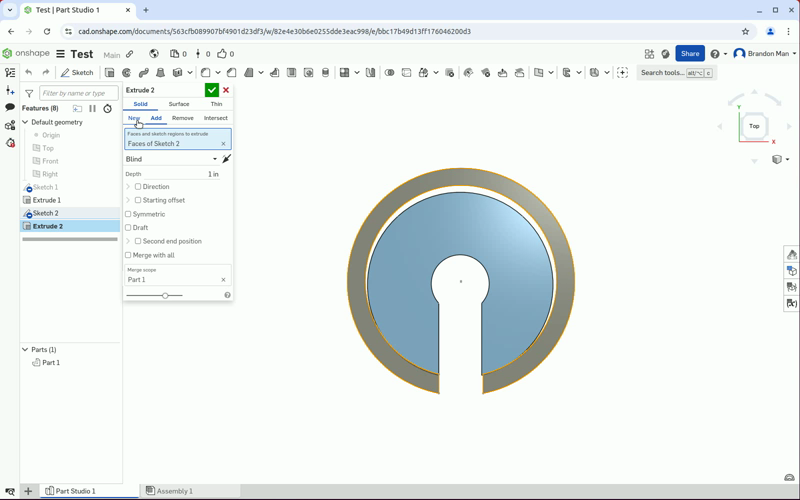
click(137, 120)
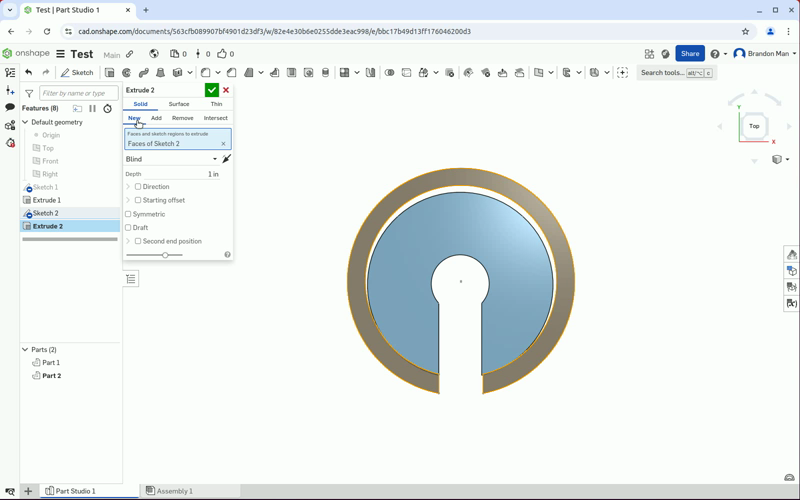
key(tab, 4)
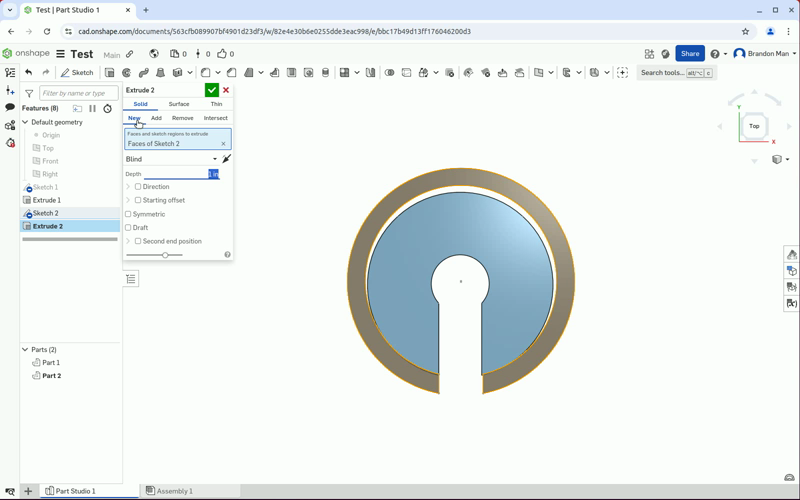
text(1.204)
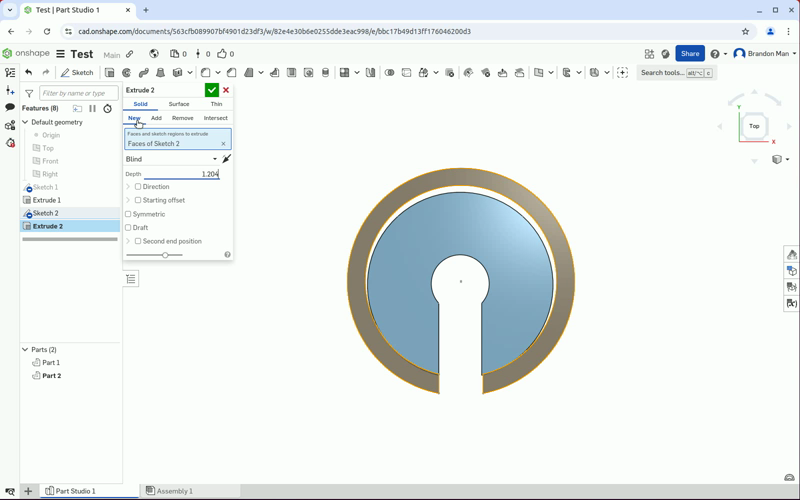
key(enter)
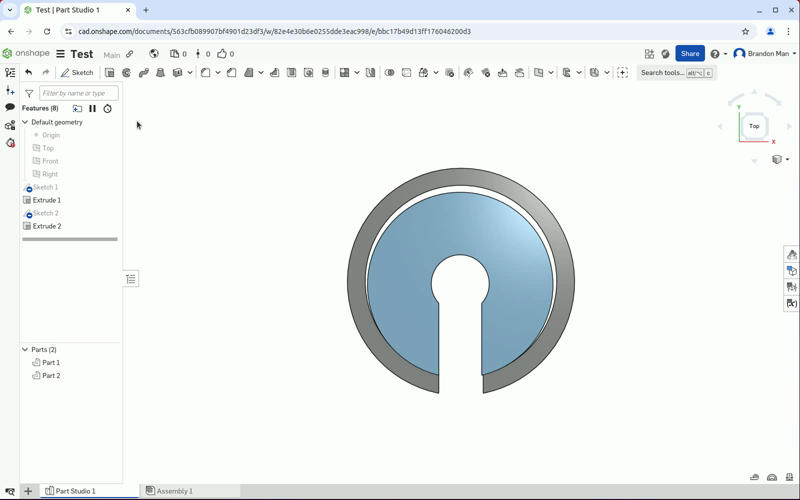
key(shift+h)
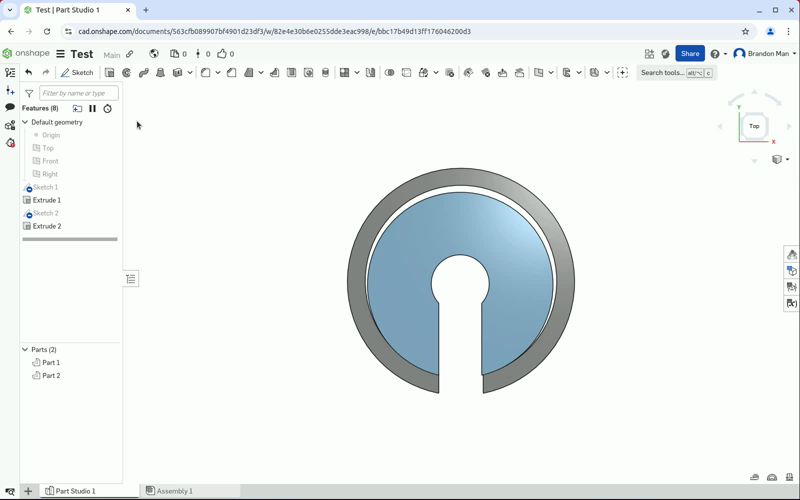
key(shift+h)
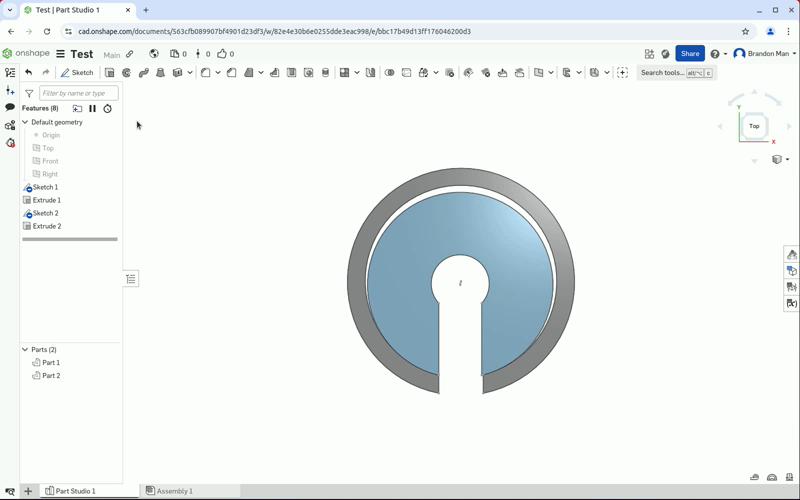
key(shift+7)
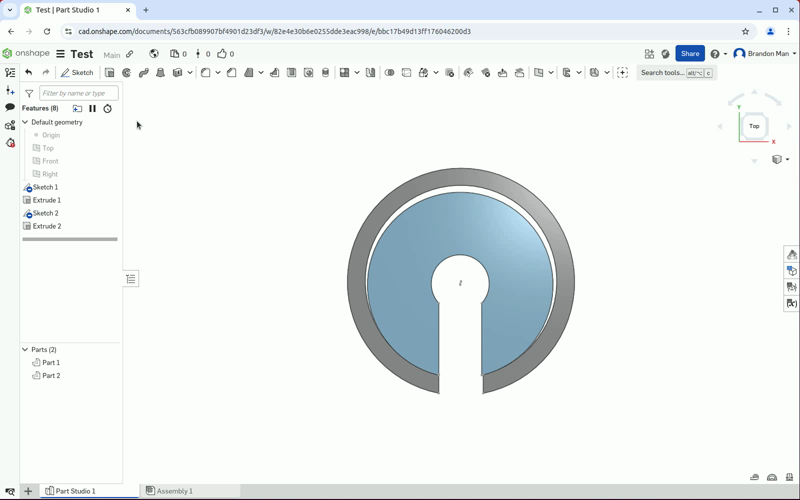
key(up, 3)
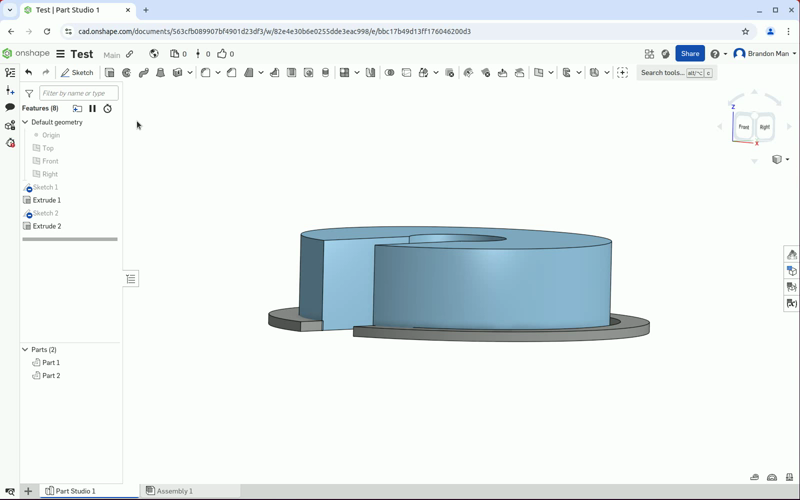
key(left, 3)
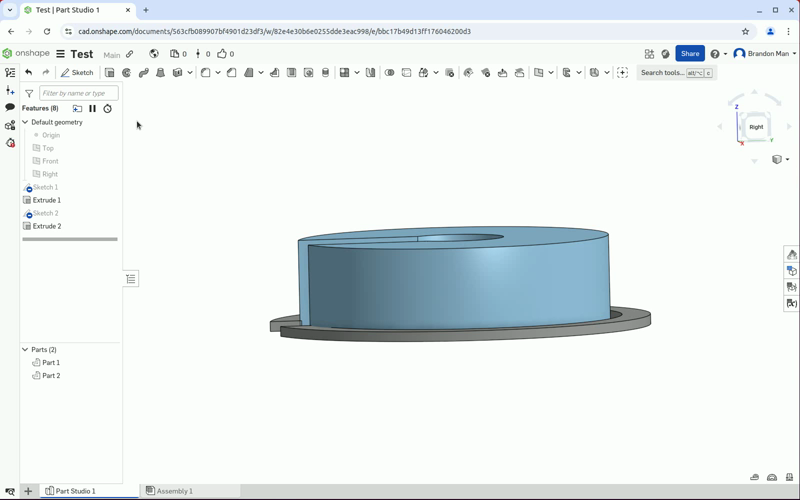
key(right, 3)
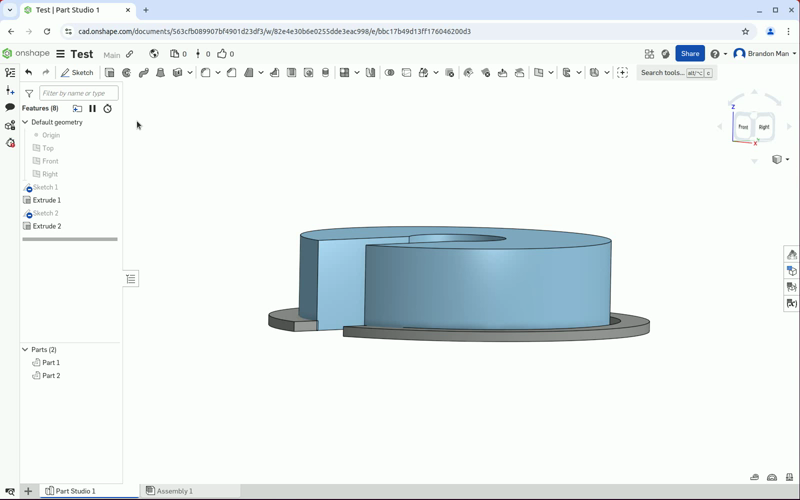
key(down, 3)
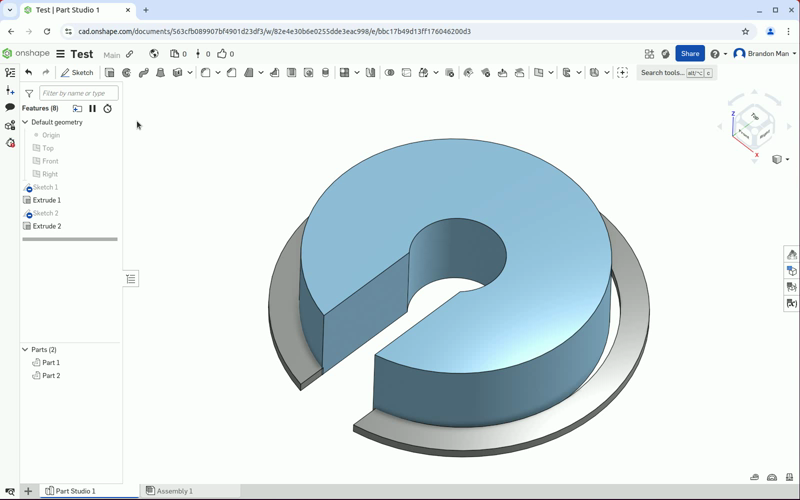
mouse_move(73, 189)
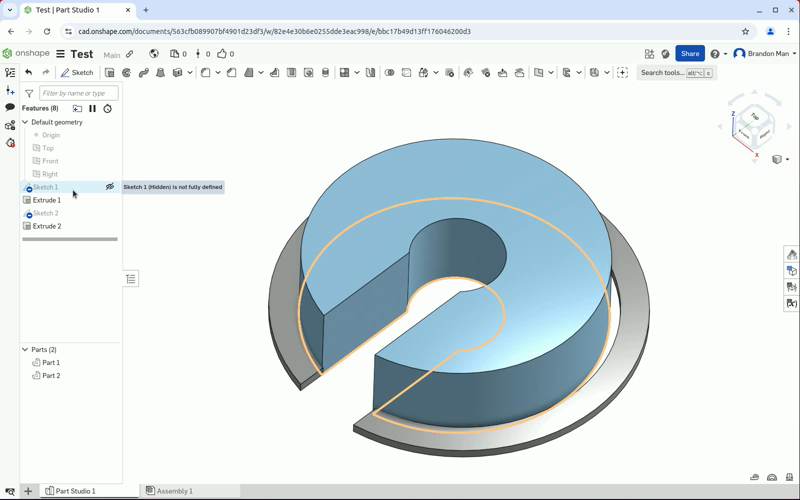
click(73, 189)